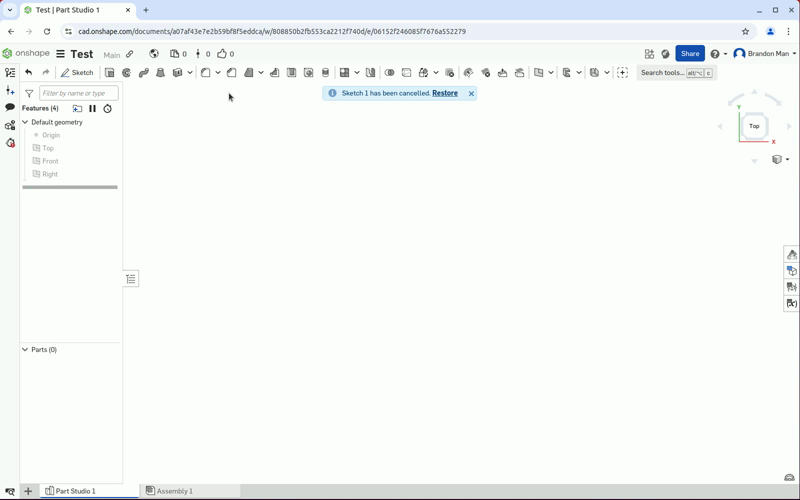
key(shift+h)
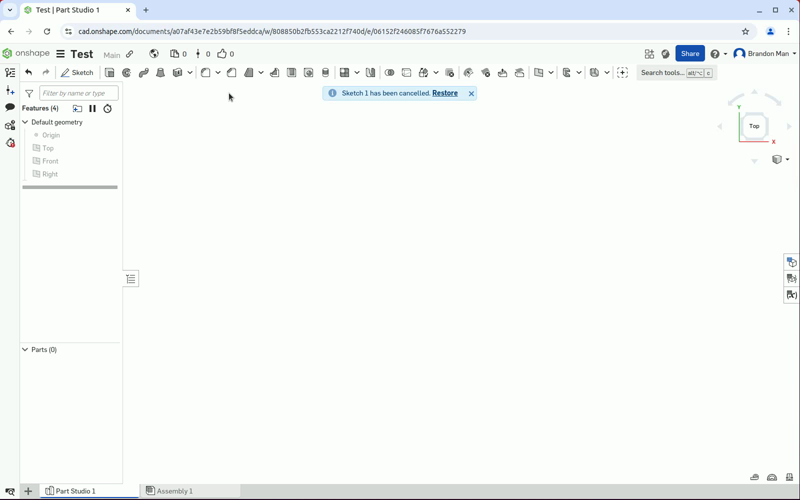
mouse_move(73, 352)
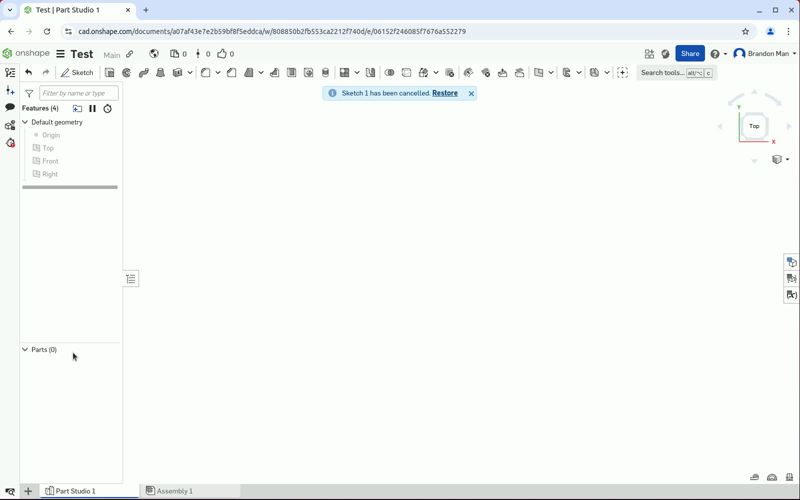
key(y)
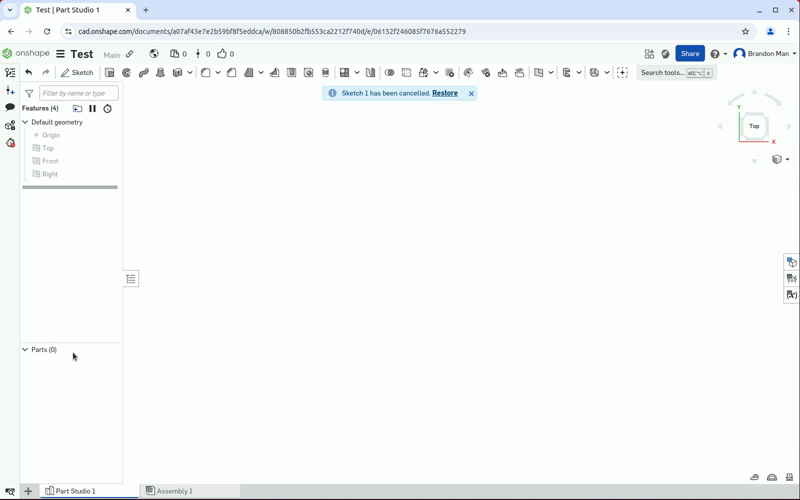
key(shift+p)
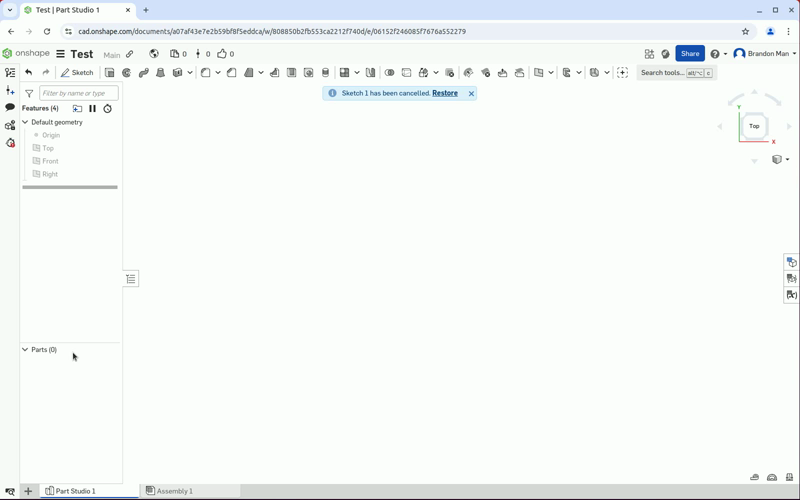
key(space)
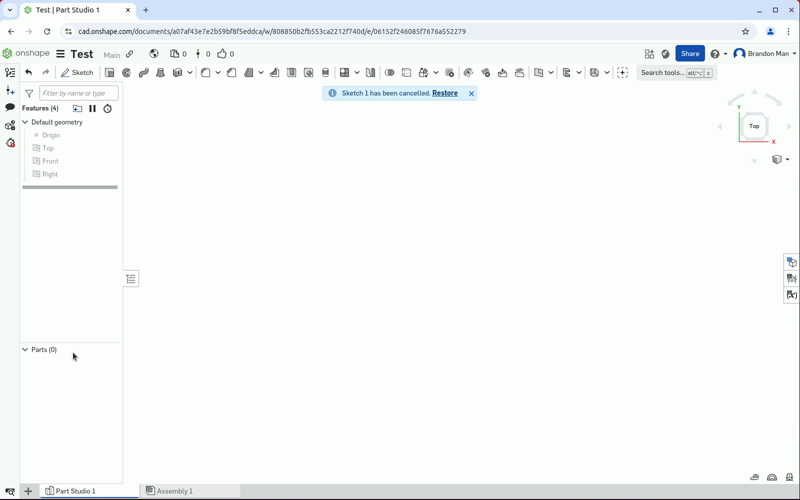
key_down(shift)
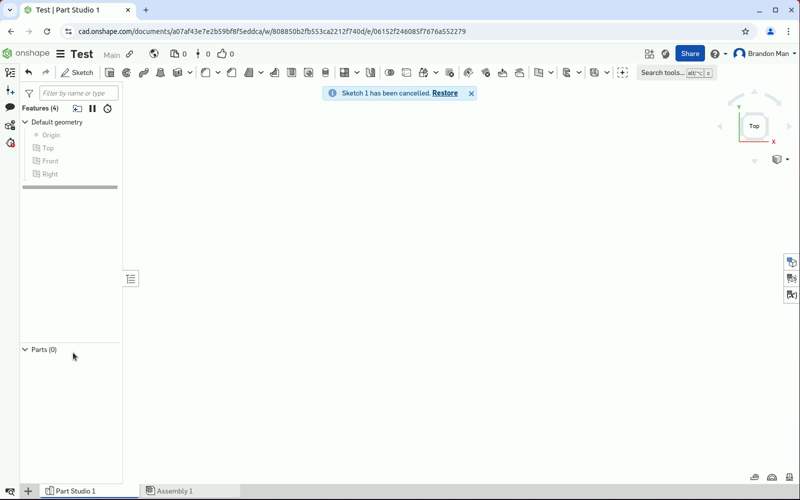
key(up)
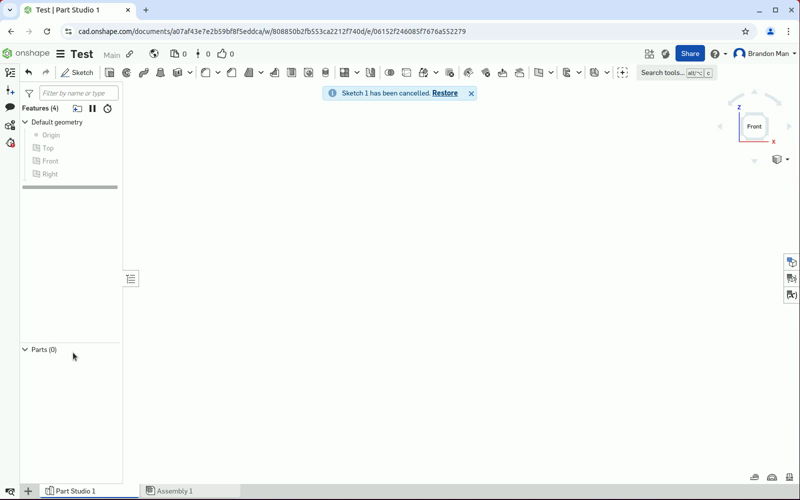
key_up(shift)
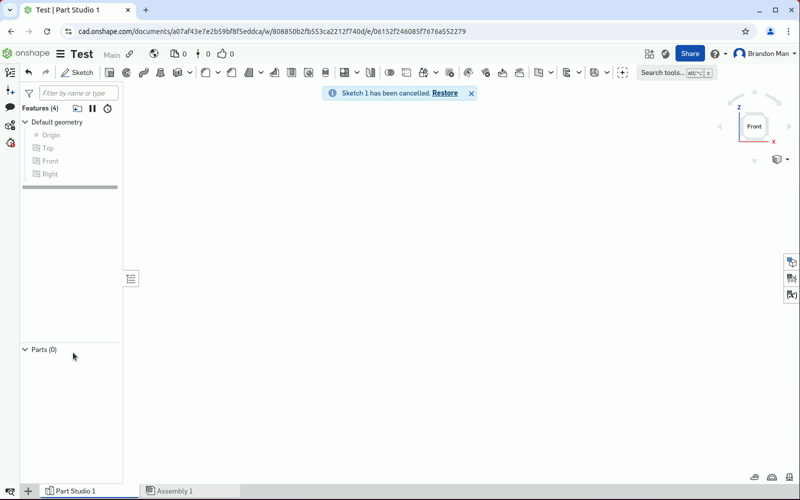
mouse_move(73, 352)
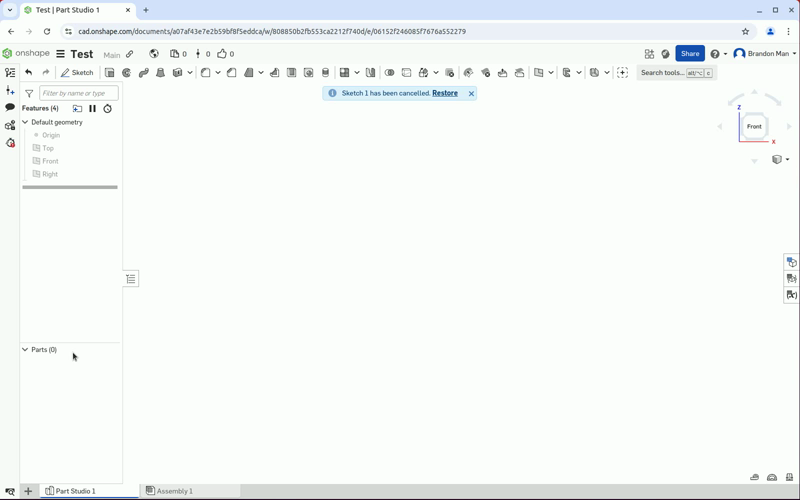
key(shift+y)
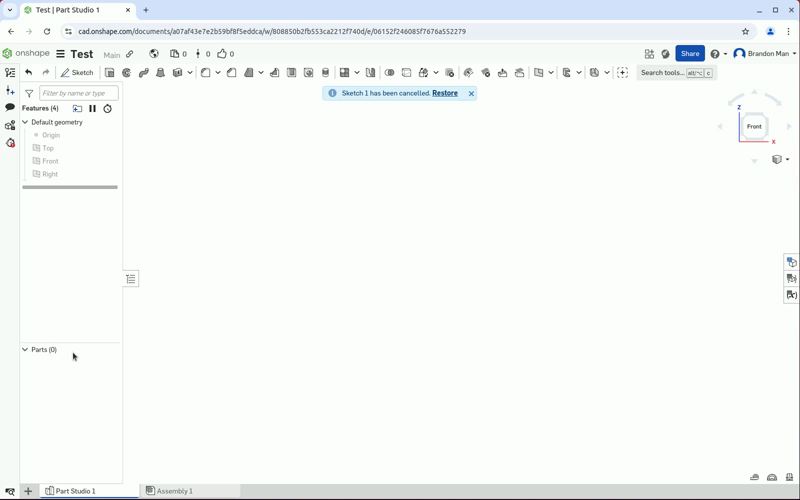
key(shift+s)
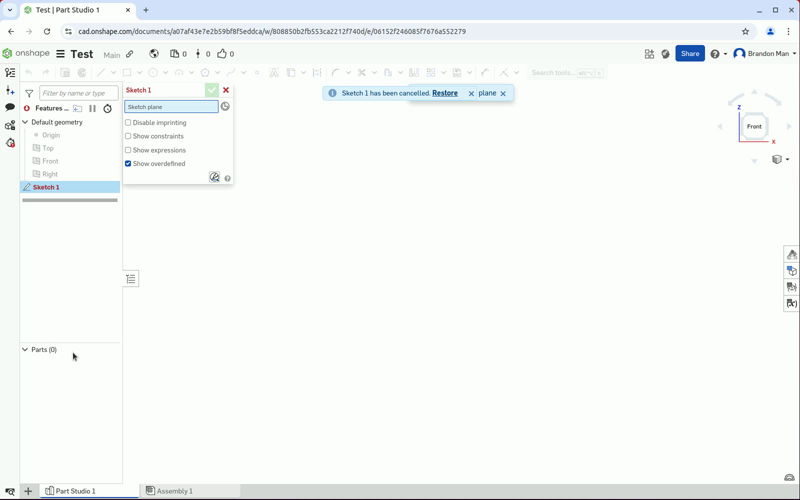
mouse_move(73, 163)
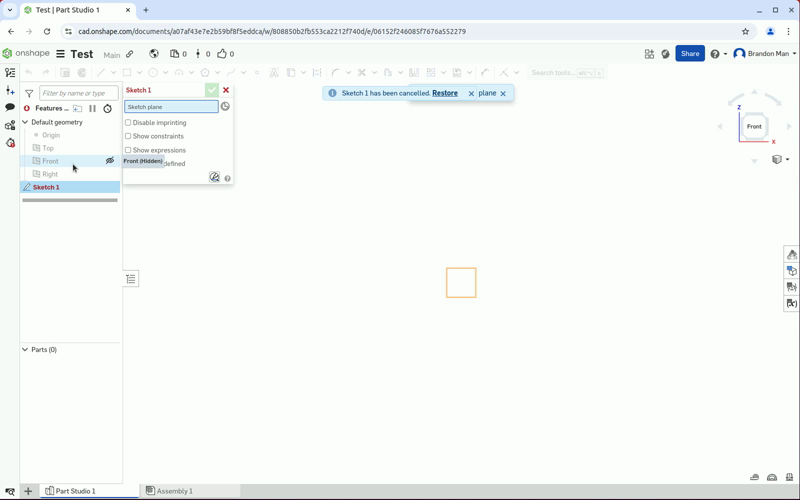
click(73, 163)
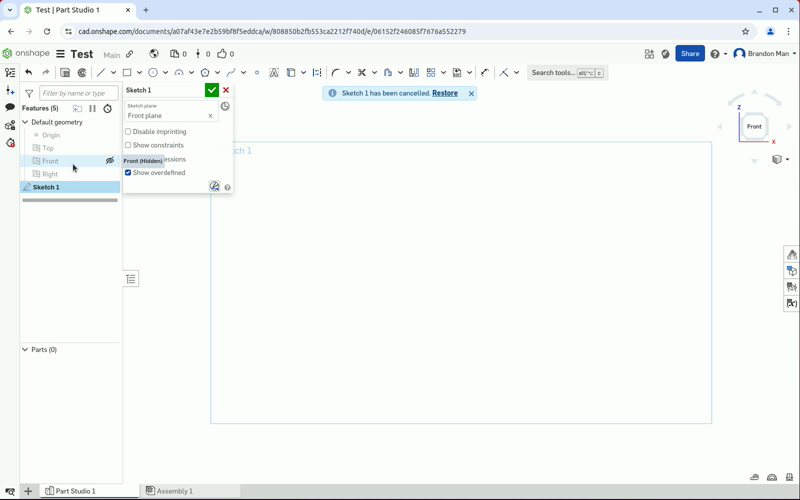
mouse_move(73, 352)
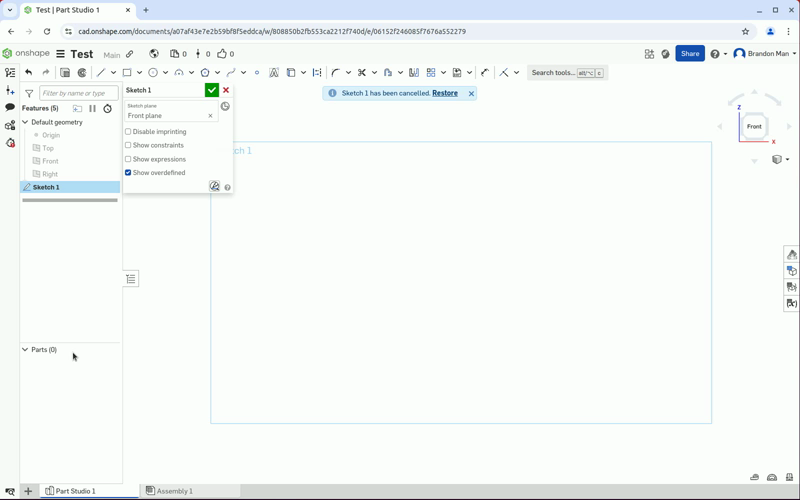
key(y)
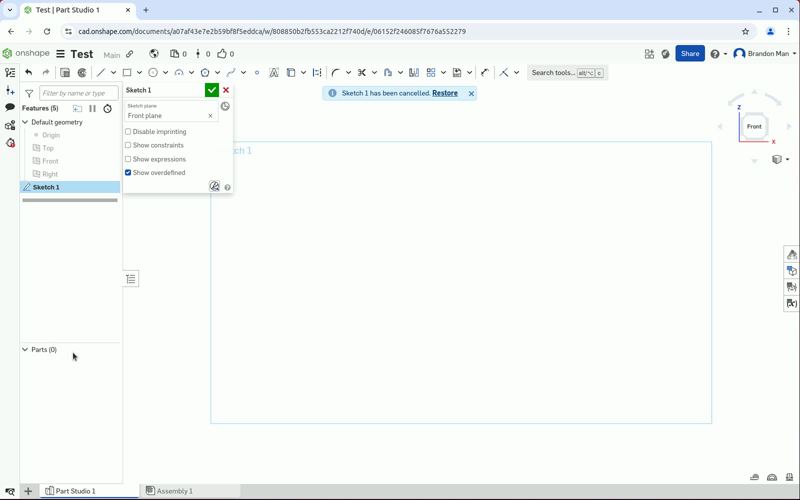
key(l)
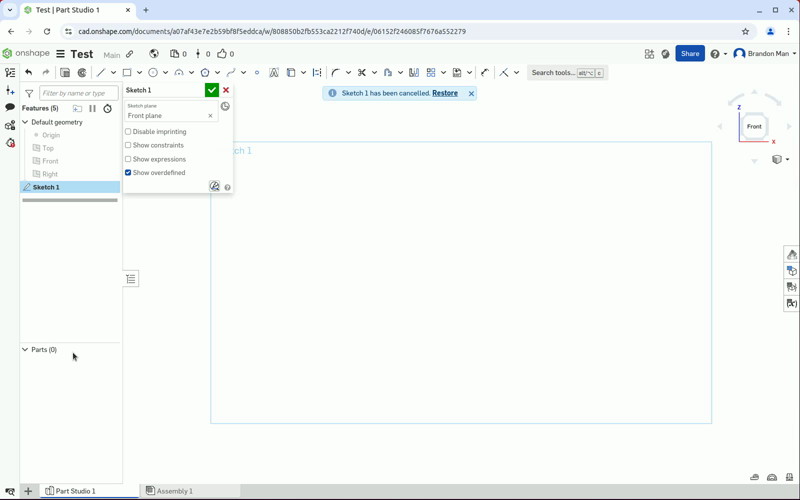
key_down(shift)
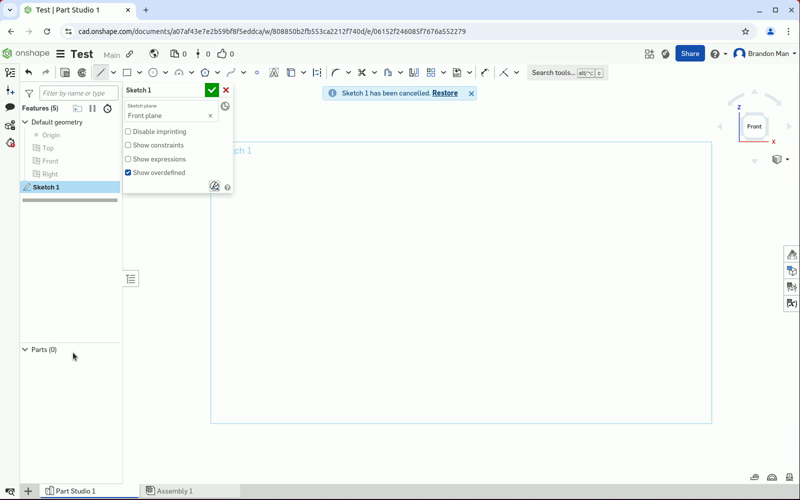
mouse_move(489, 328)
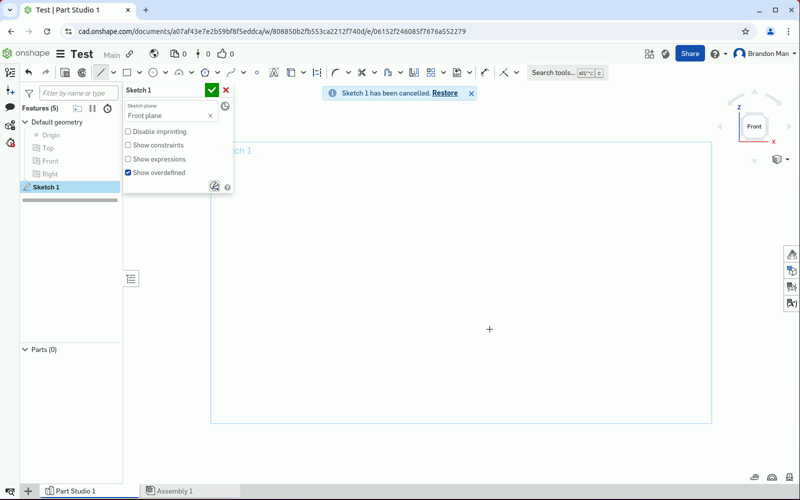
click(489, 328)
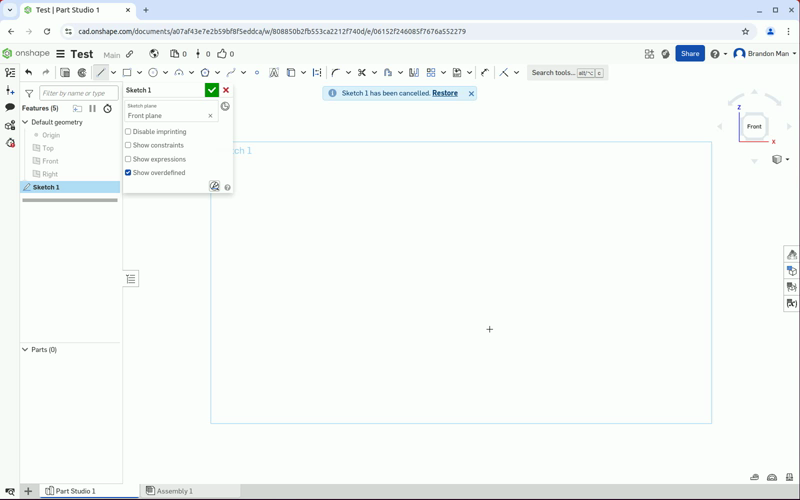
key_up(shift)
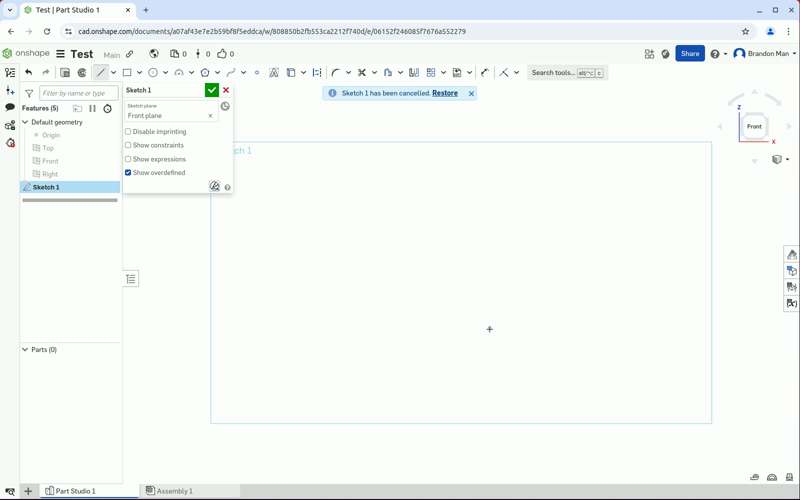
key_down(shift)
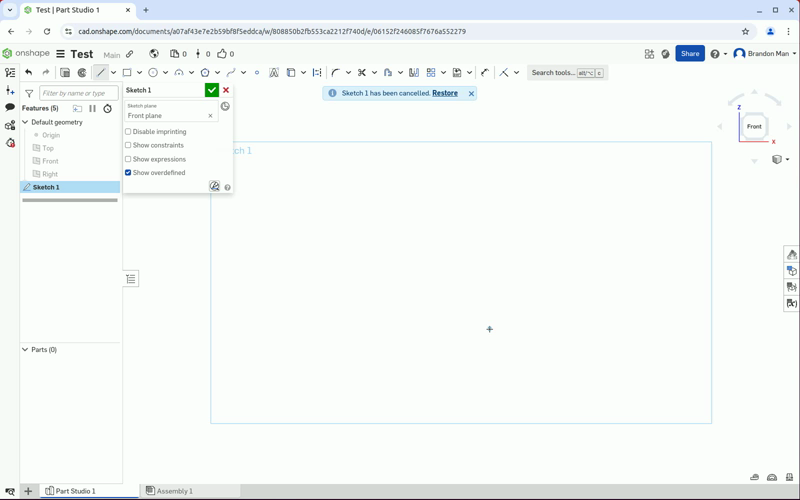
mouse_move(519, 328)
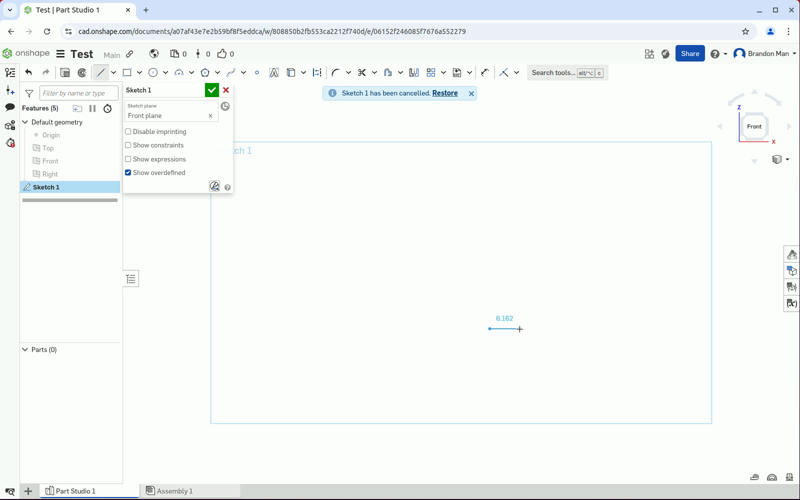
mouse_move(543, 328)
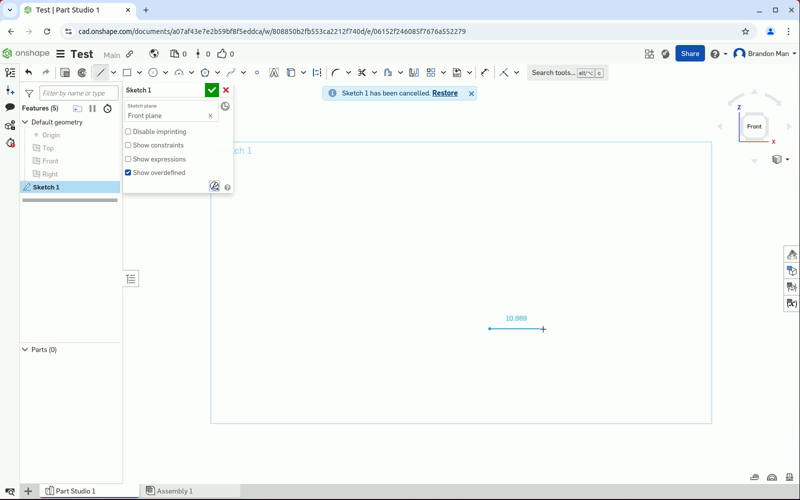
click(543, 328)
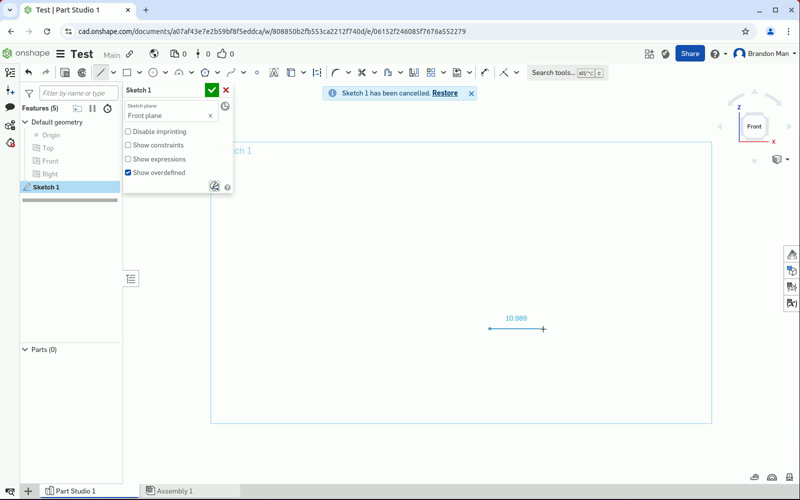
key_up(shift)
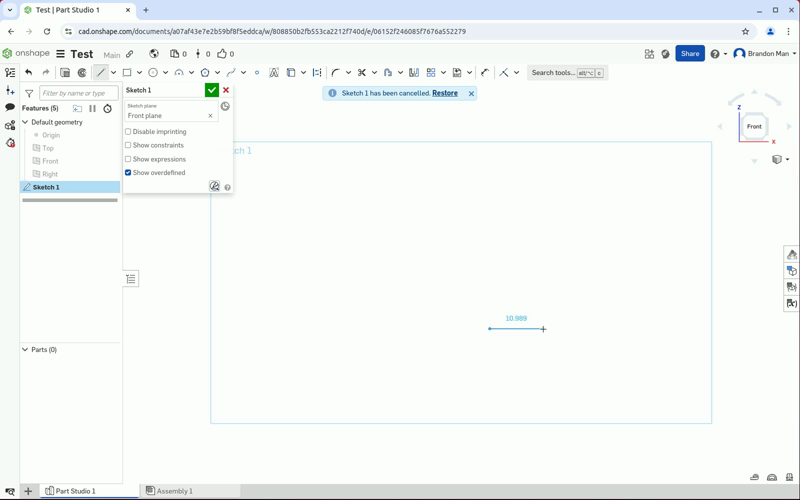
key_down(shift)
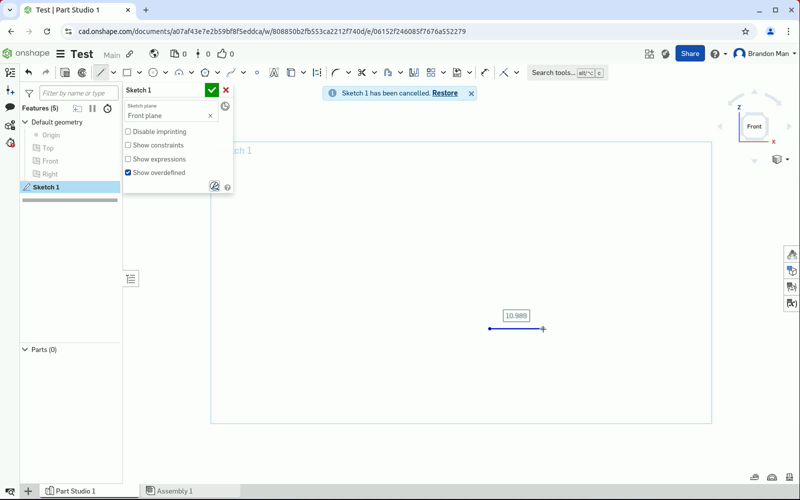
mouse_move(573, 328)
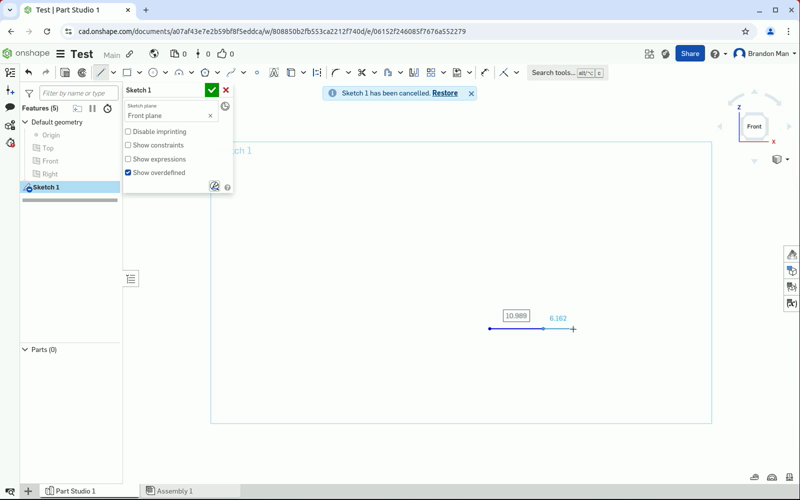
mouse_move(543, 283)
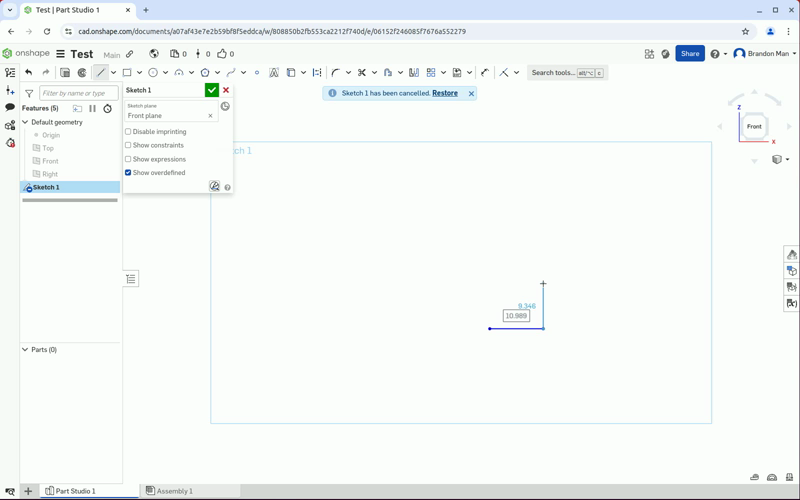
click(543, 283)
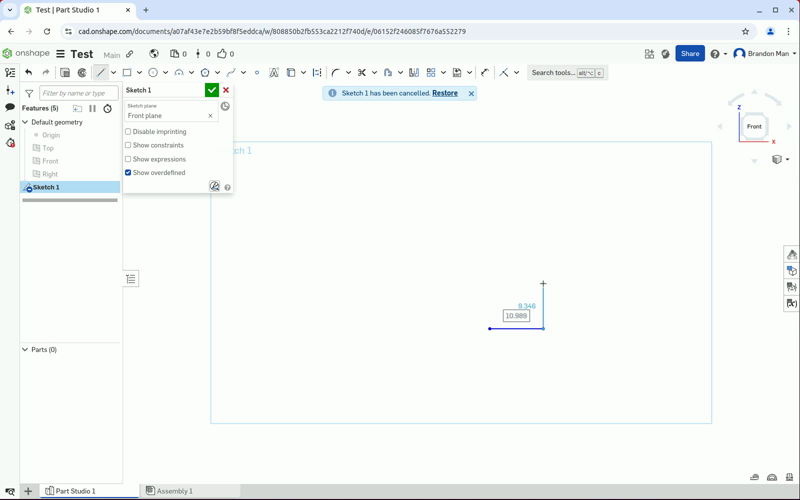
key_up(shift)
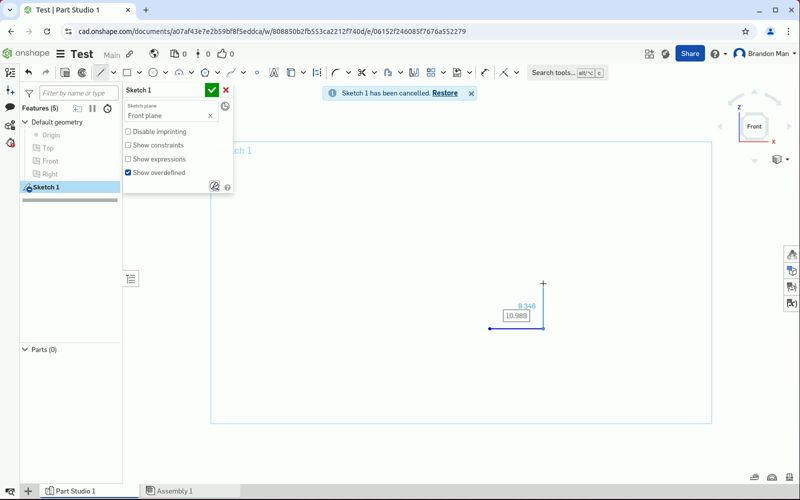
key_down(shift)
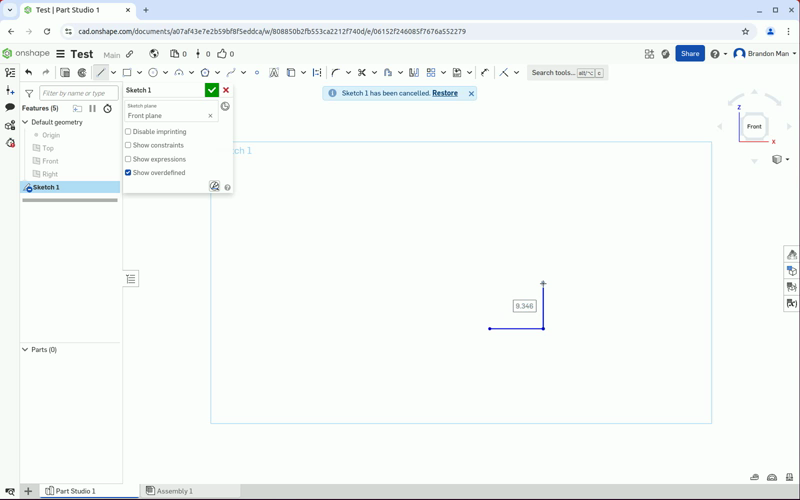
mouse_move(573, 283)
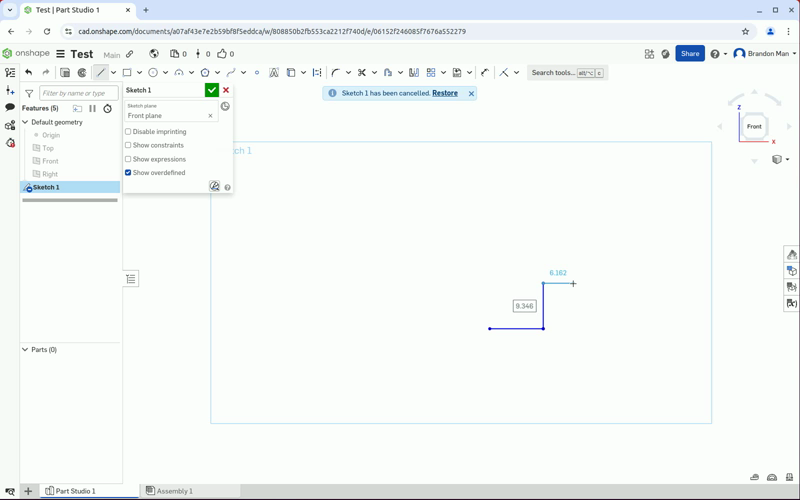
mouse_move(489, 283)
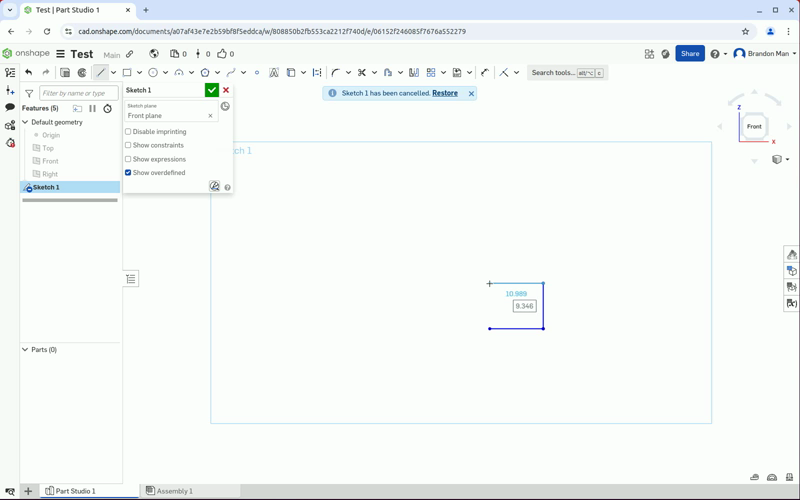
click(489, 283)
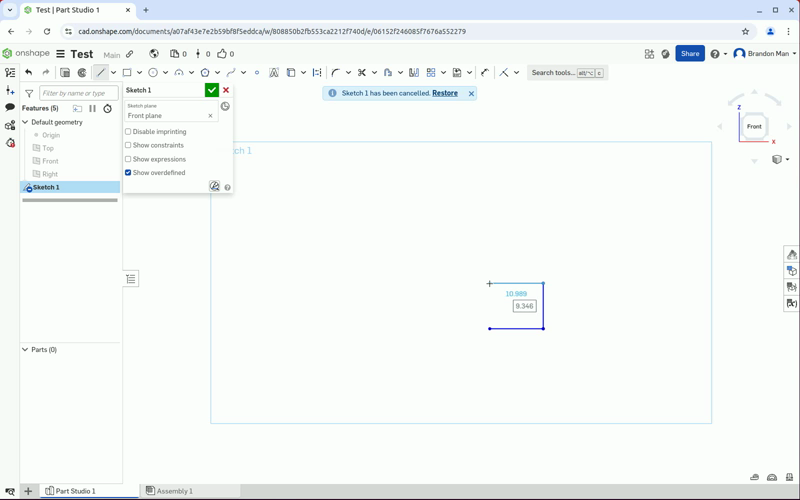
key_up(shift)
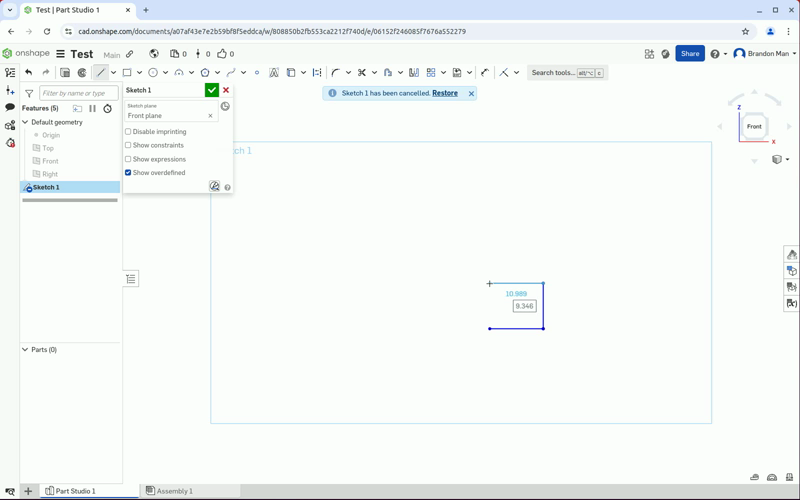
mouse_move(519, 283)
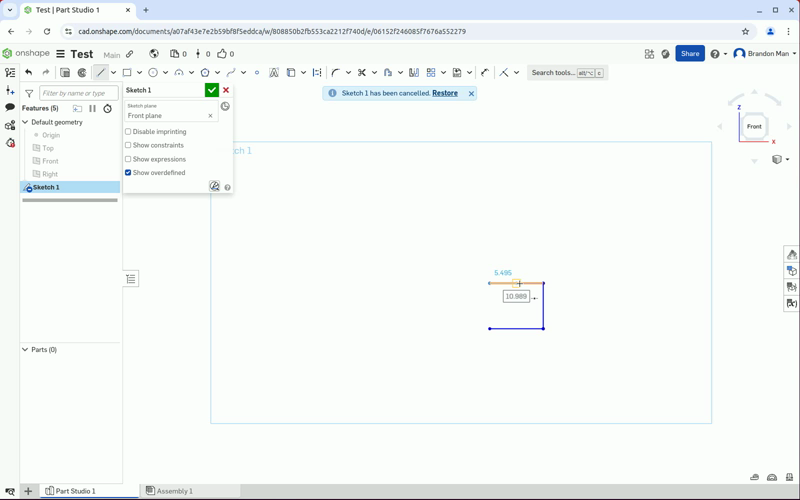
key_down(shift)
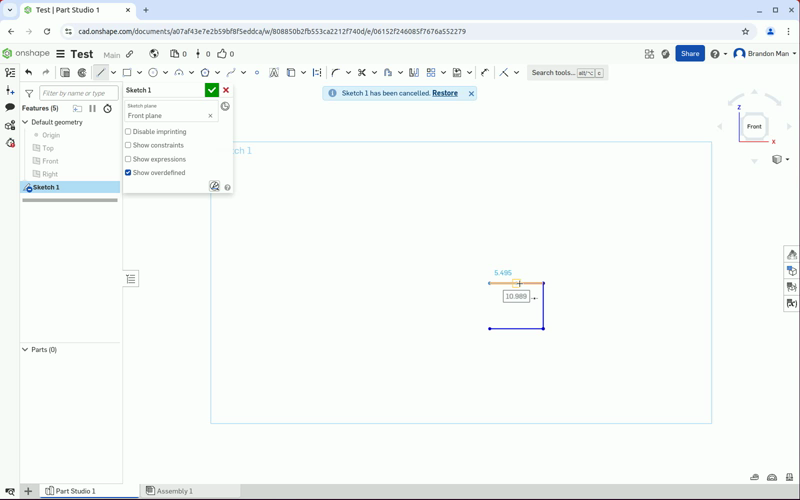
mouse_move(489, 328)
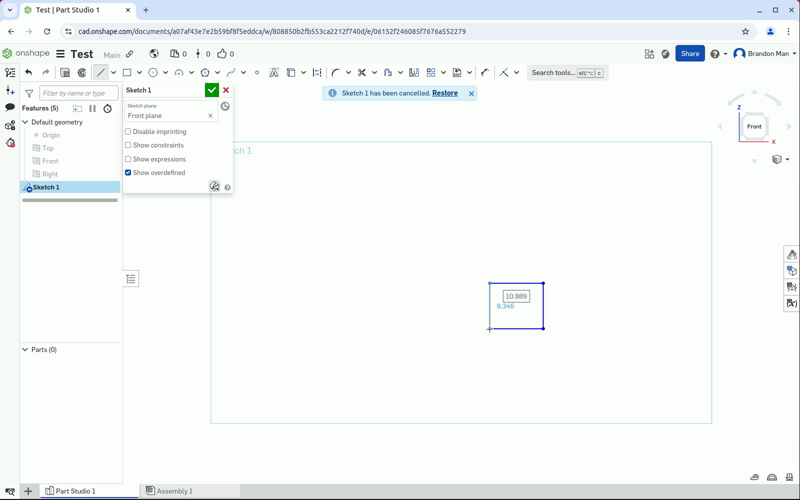
key_up(shift)
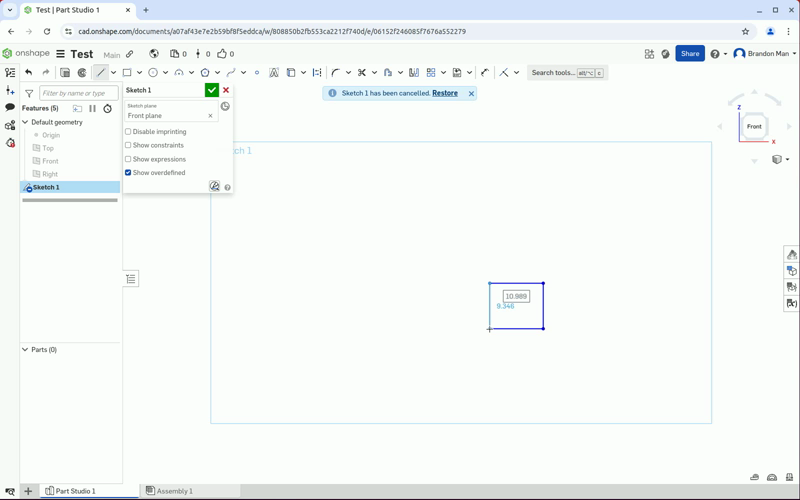
click(489, 328)
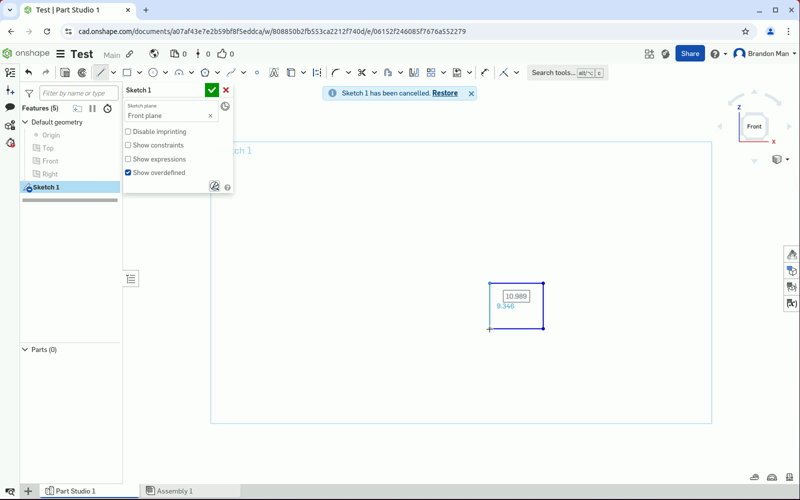
key(esc)
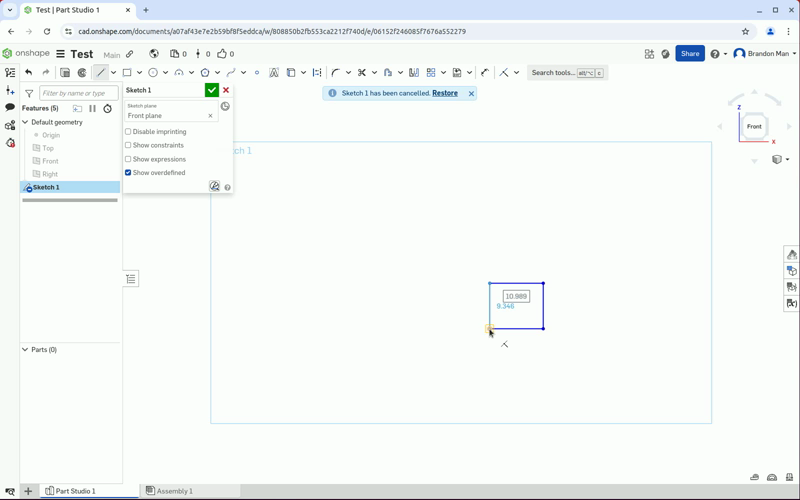
mouse_move(502, 324)
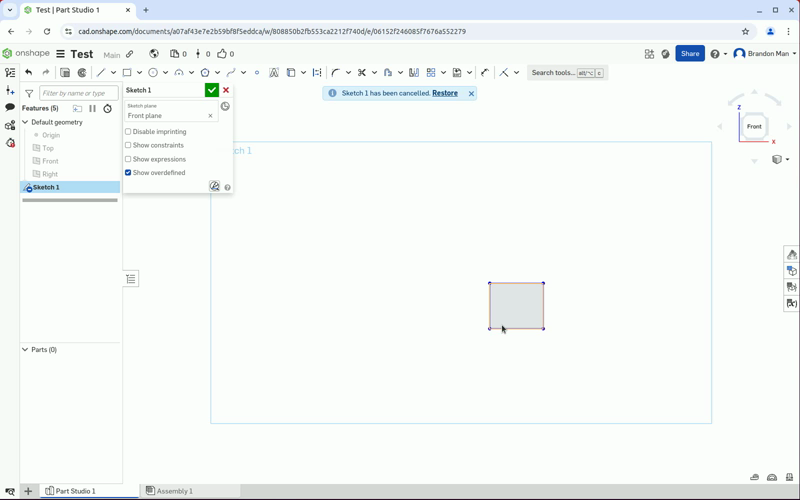
click(502, 324)
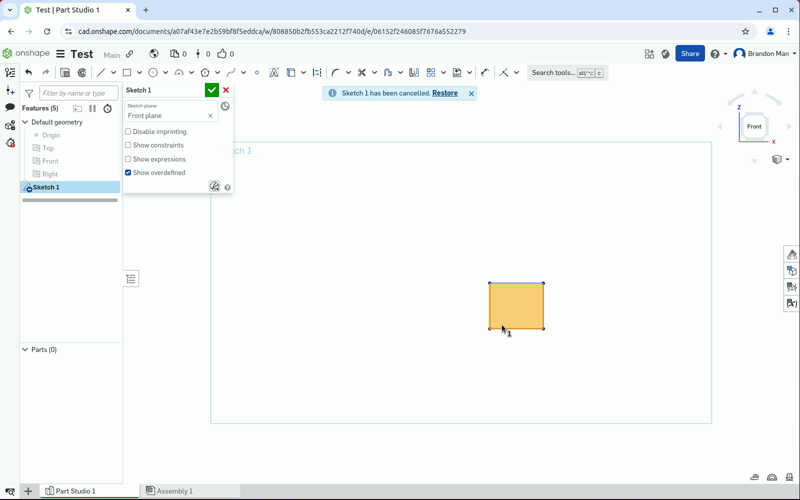
mouse_move(73, 352)
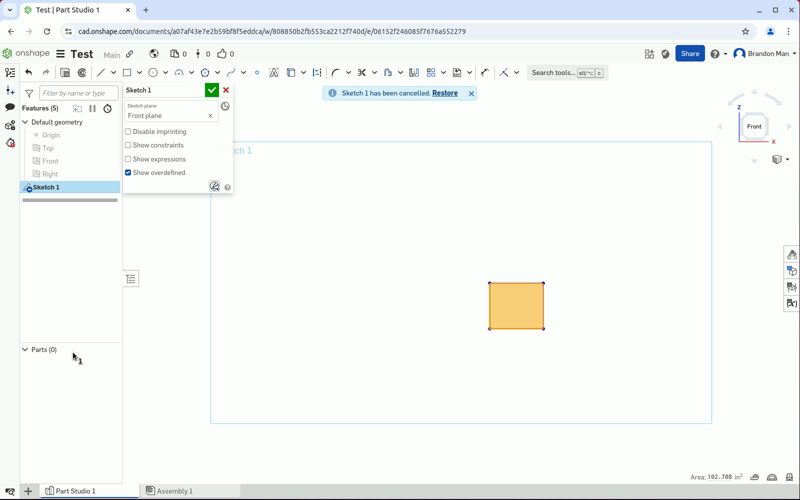
key(shift+y)
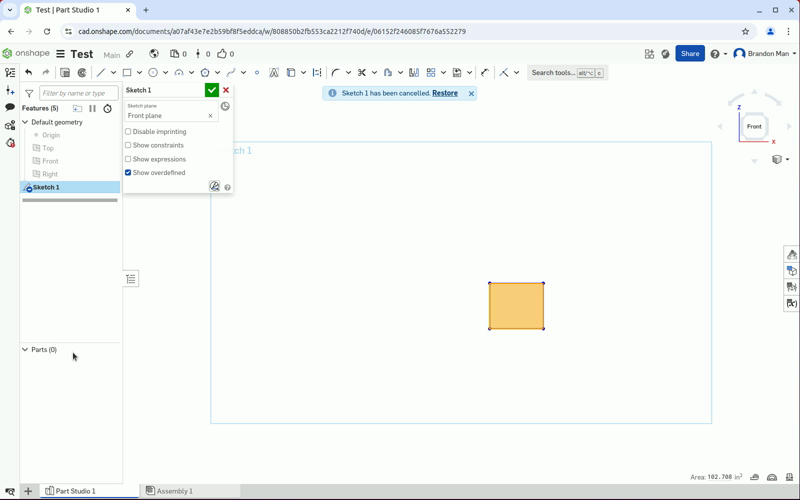
key(shift+e)
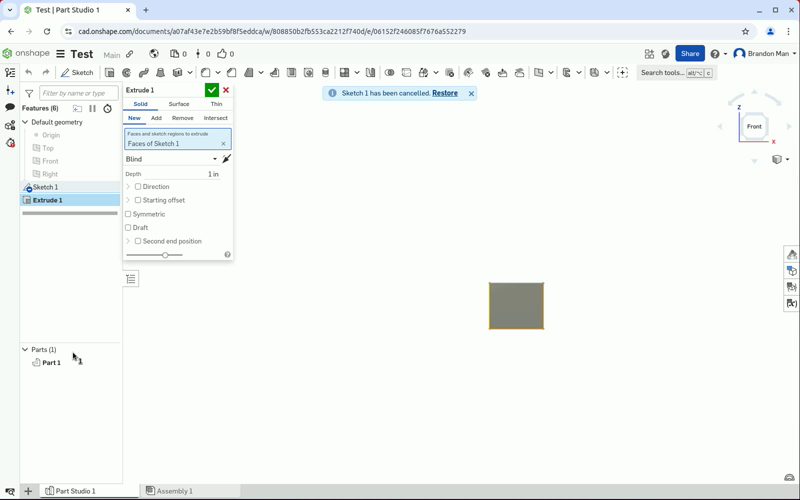
mouse_move(143, 106)
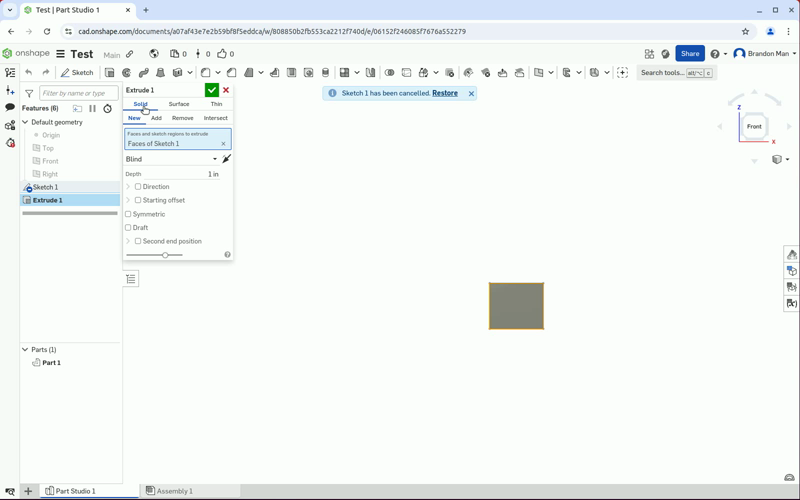
click(143, 106)
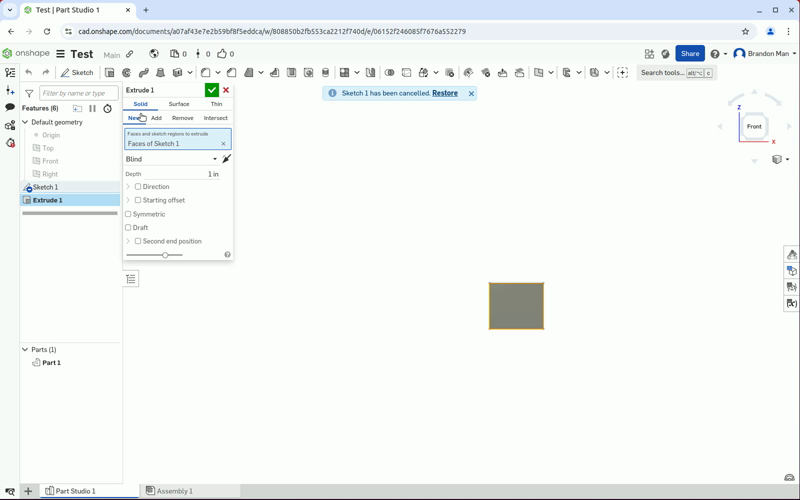
mouse_move(137, 120)
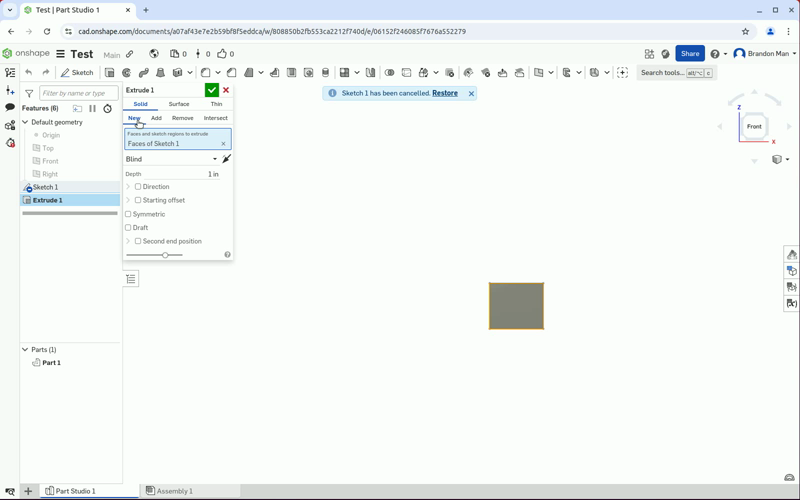
click(137, 120)
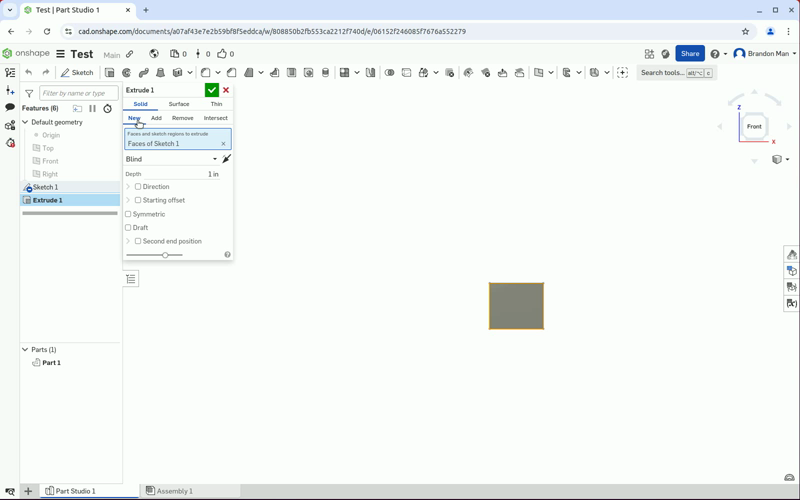
key(tab, 4)
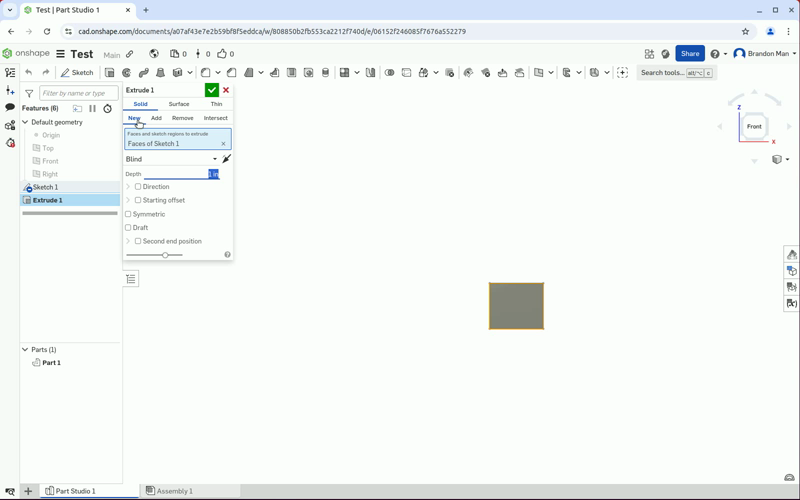
text(4.814)
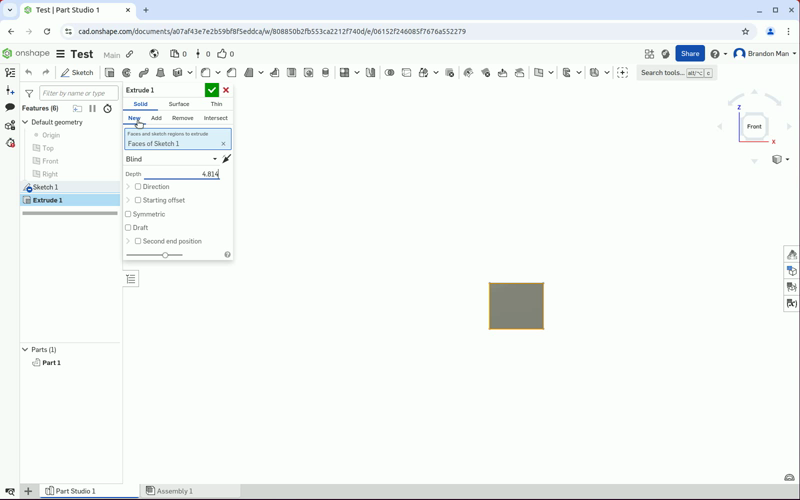
key(enter)
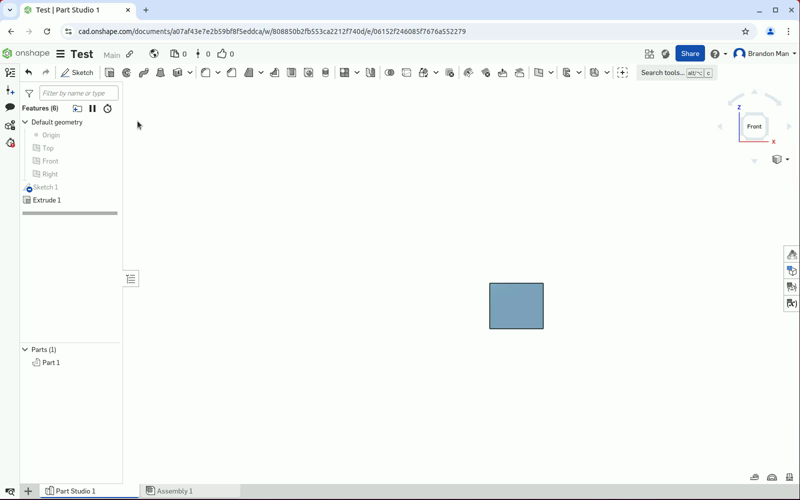
key(shift+h)
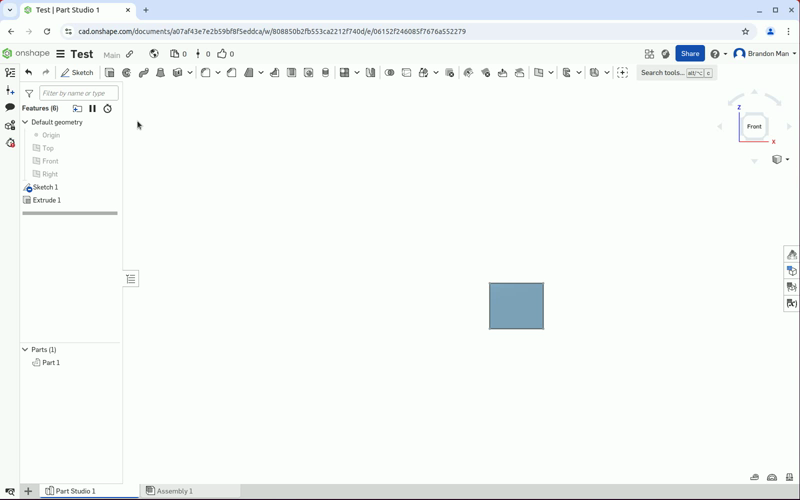
key(shift+h)
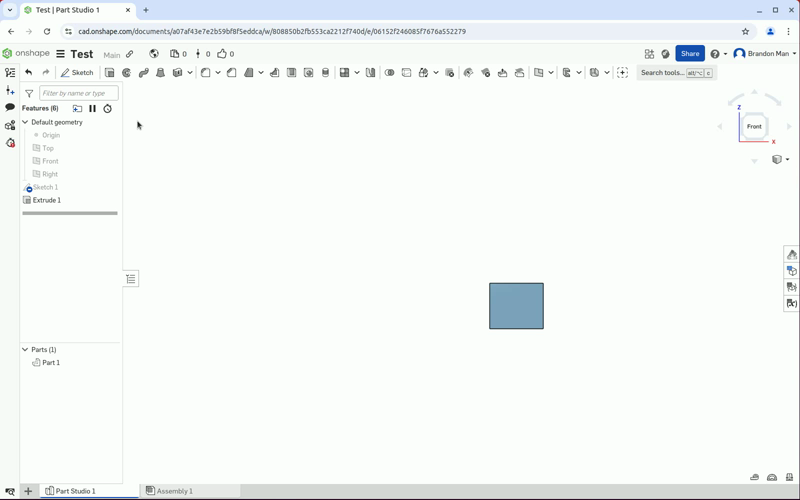
mouse_move(73, 189)
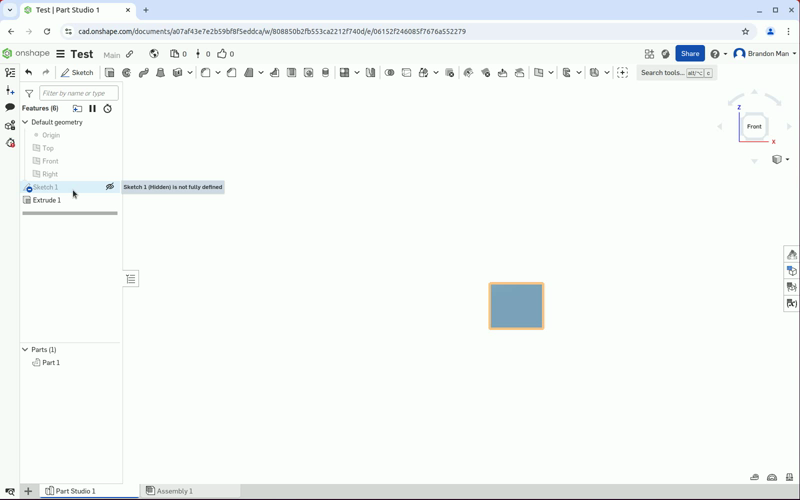
click(73, 189)
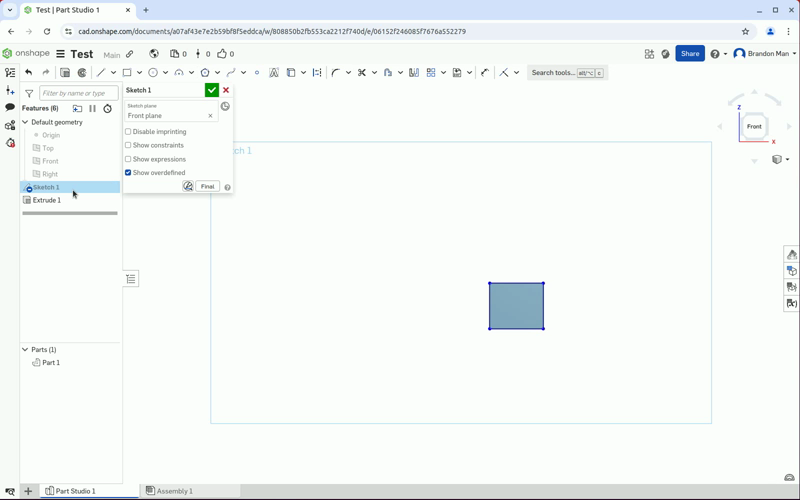
mouse_move(229, 92)
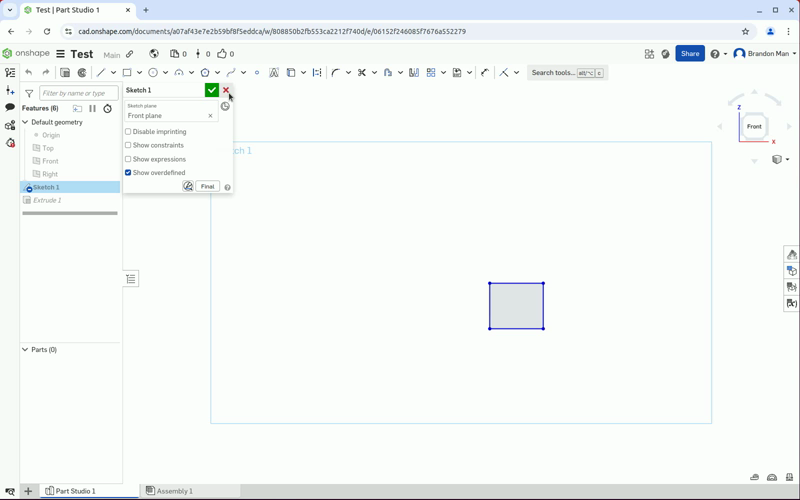
click(229, 92)
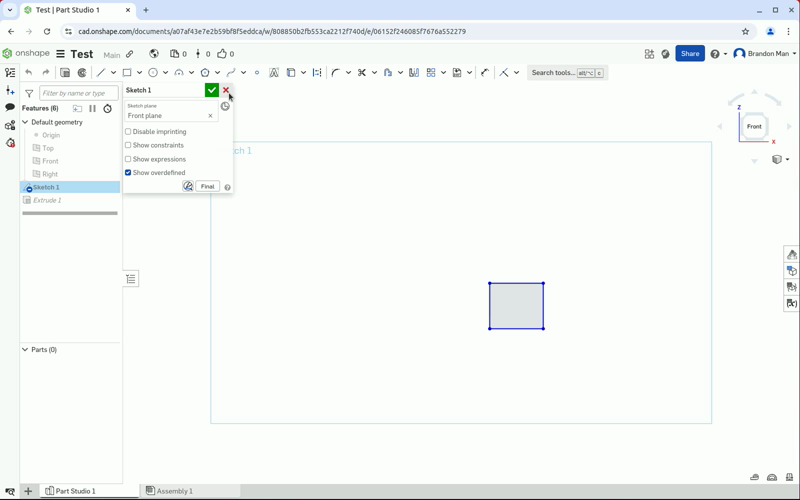
key(shift+s)
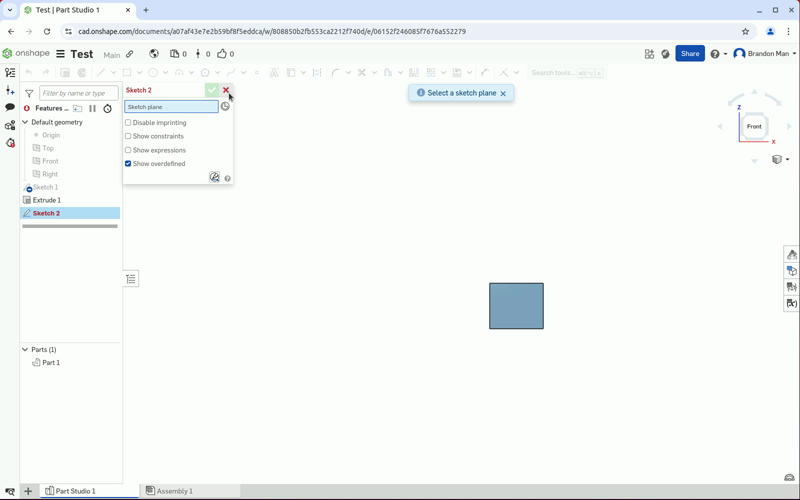
mouse_move(73, 163)
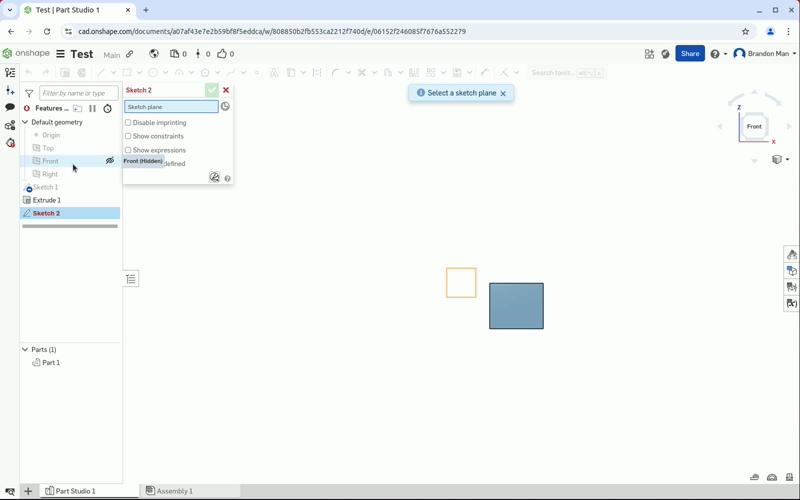
click(73, 163)
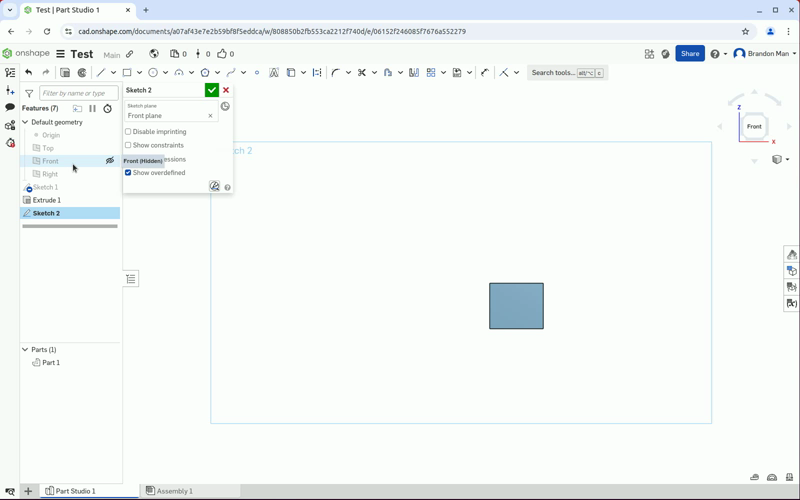
mouse_move(73, 352)
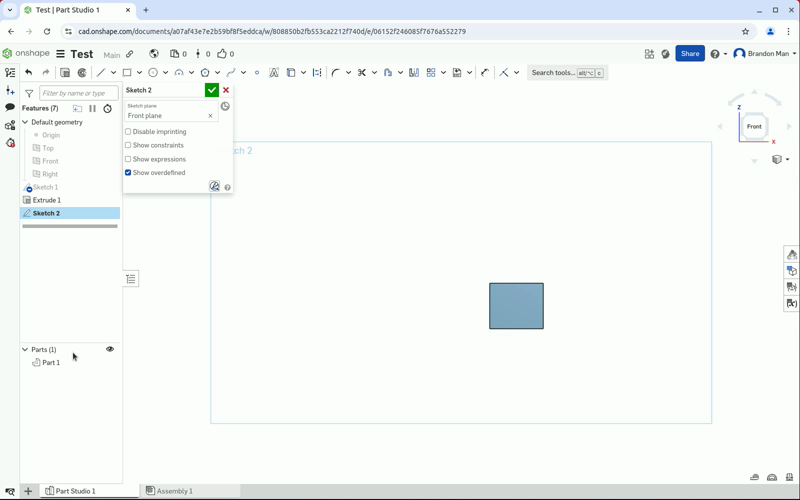
key(y)
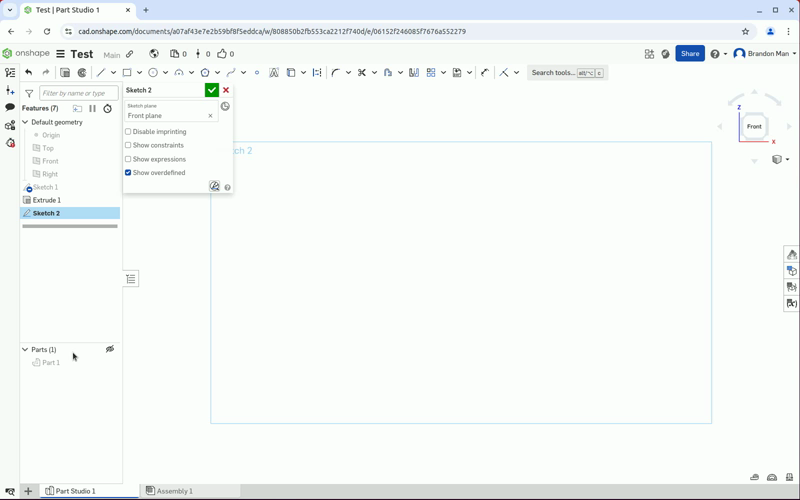
key(l)
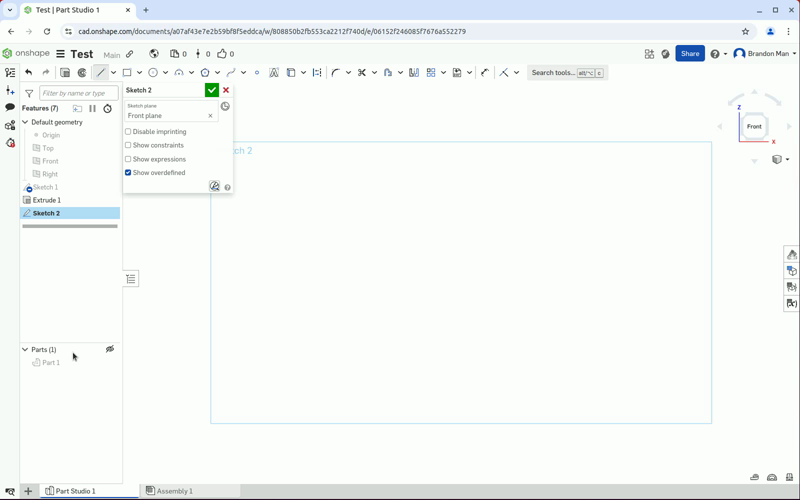
key_down(shift)
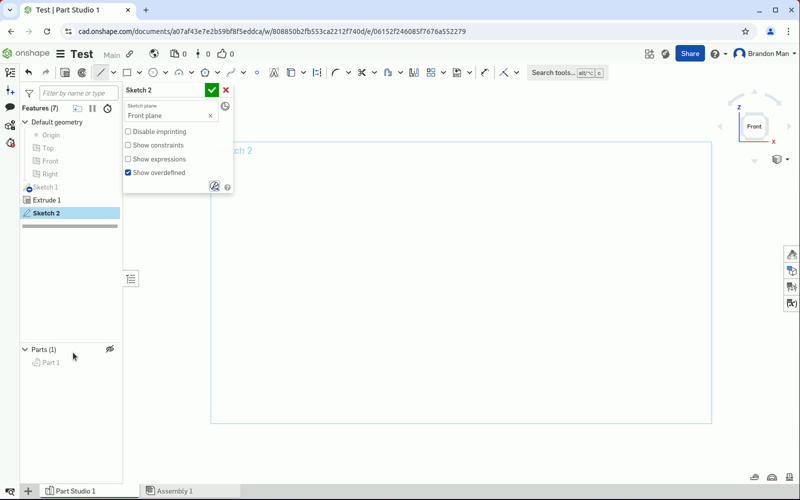
mouse_move(478, 203)
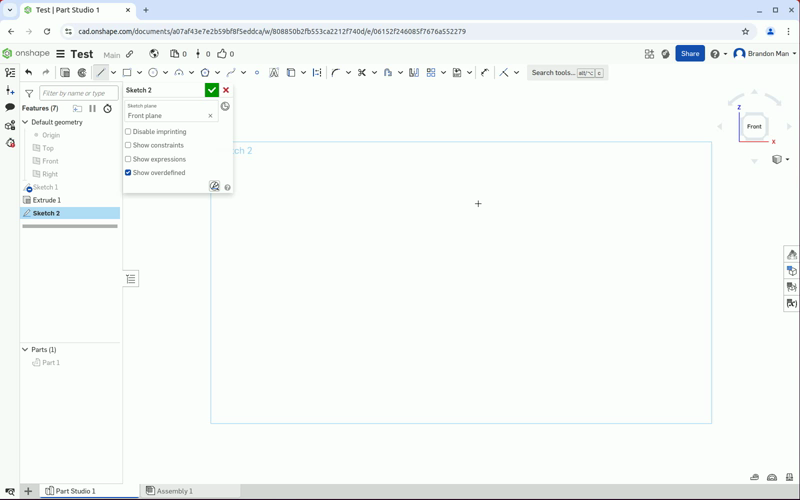
click(478, 203)
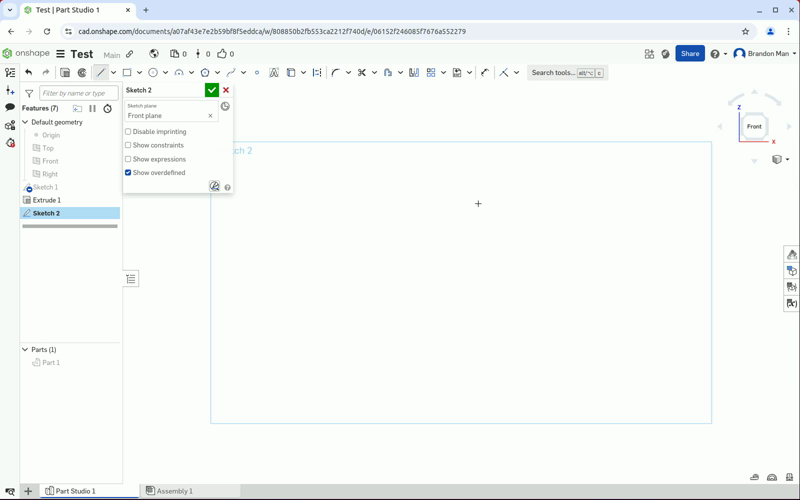
key_up(shift)
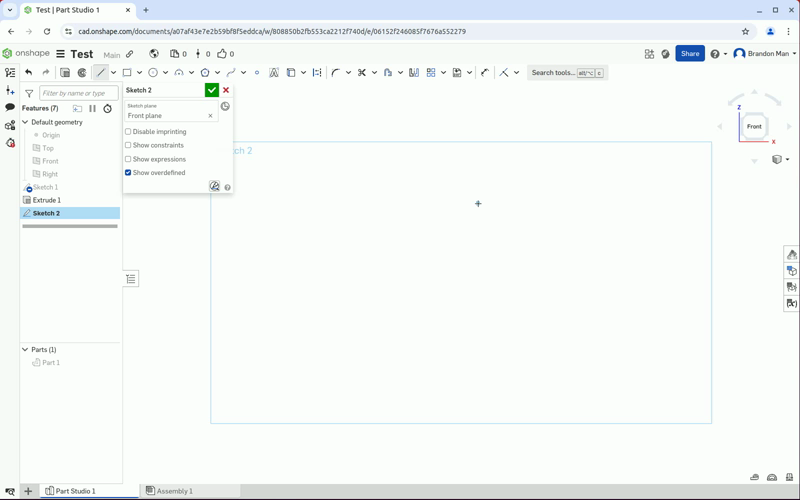
key_down(shift)
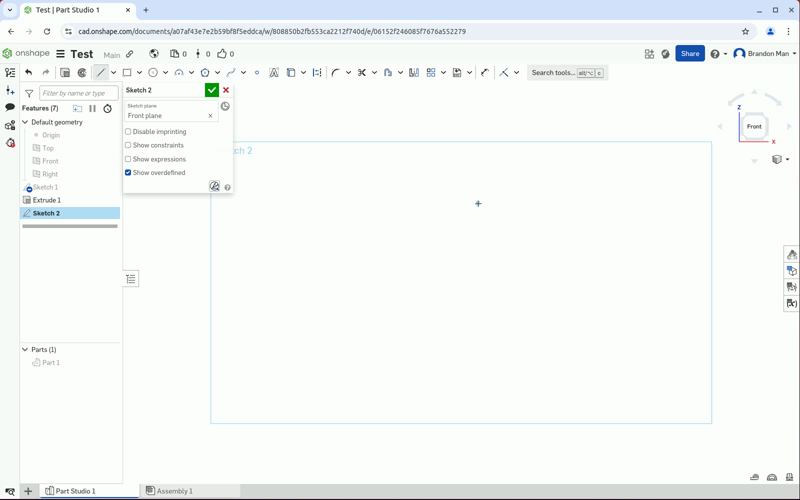
mouse_move(540, 203)
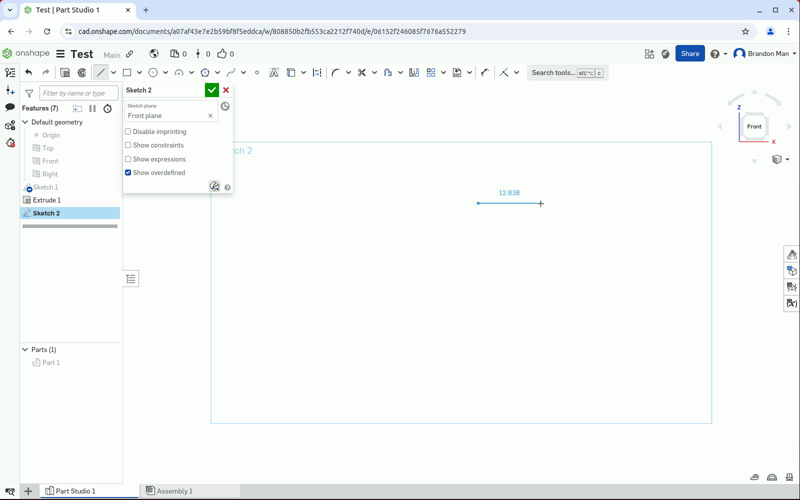
click(540, 203)
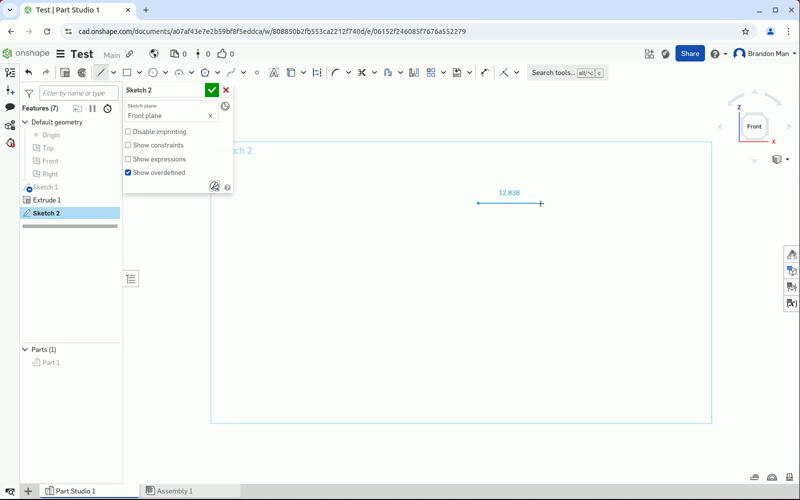
key_up(shift)
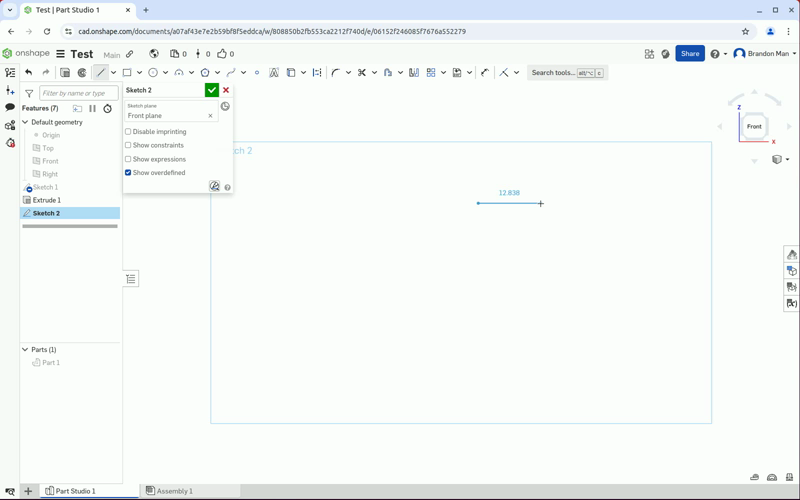
key_down(shift)
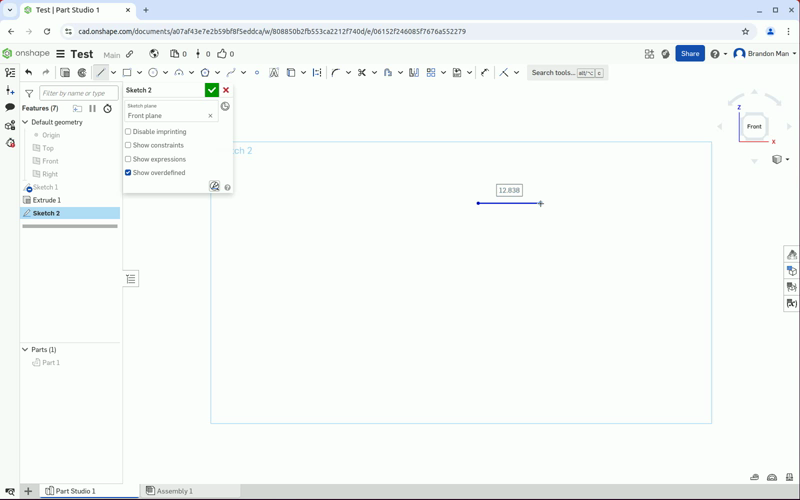
mouse_move(570, 203)
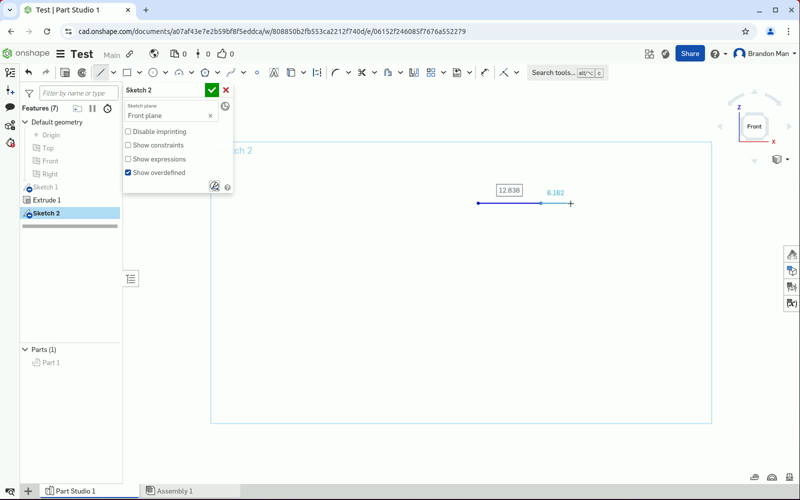
mouse_move(540, 170)
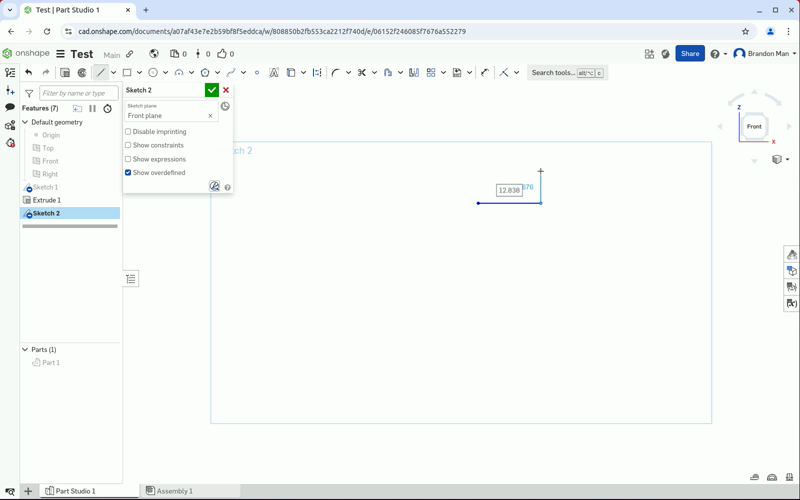
click(540, 170)
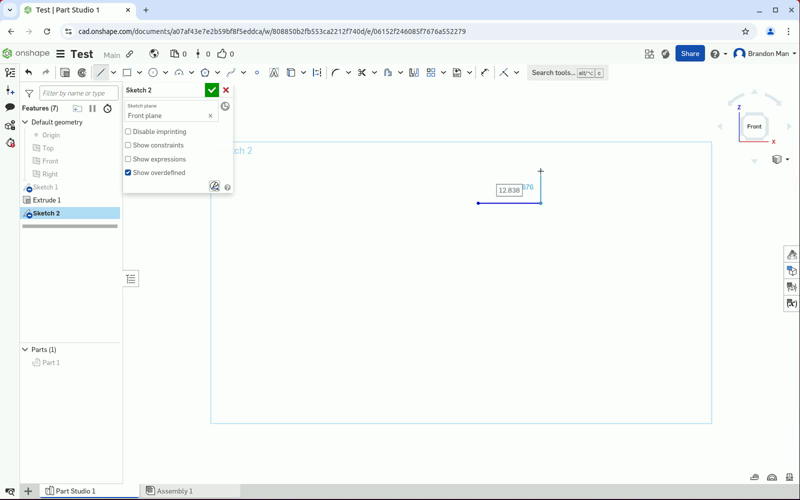
key_up(shift)
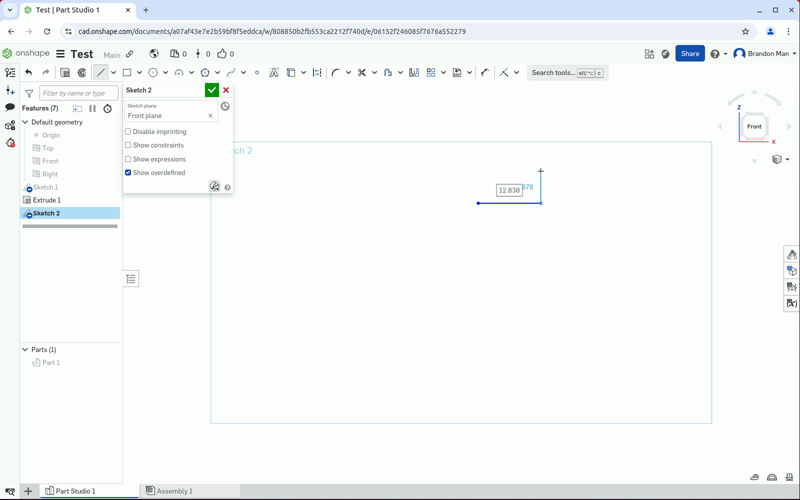
key_down(shift)
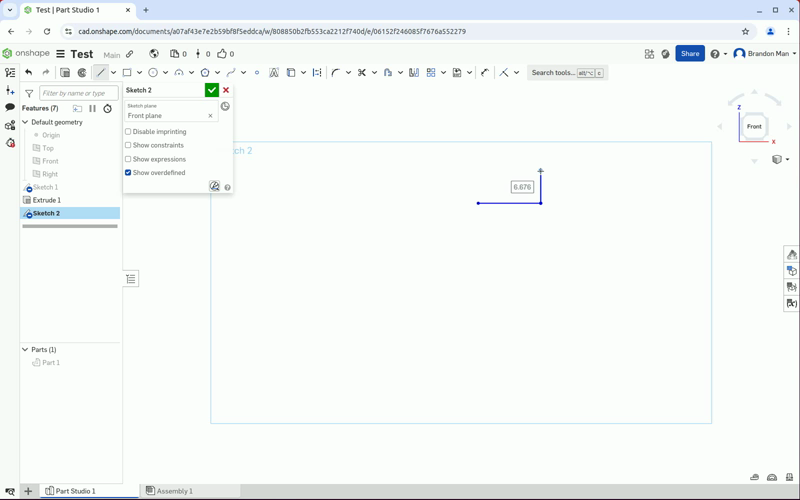
mouse_move(478, 170)
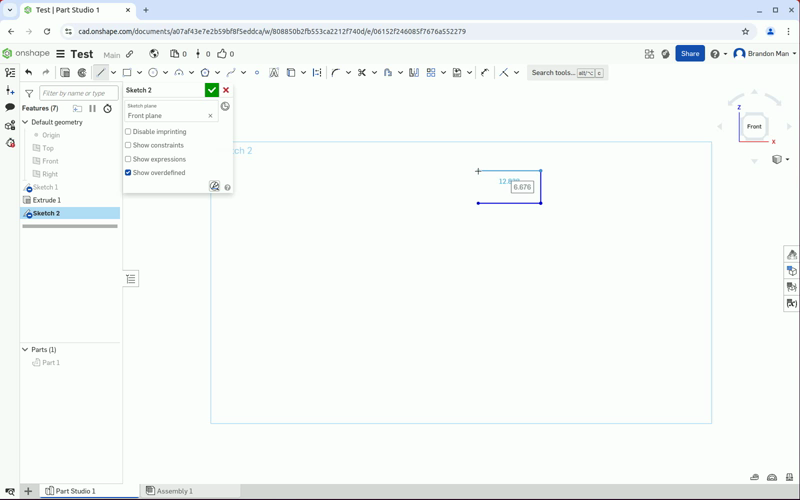
click(478, 170)
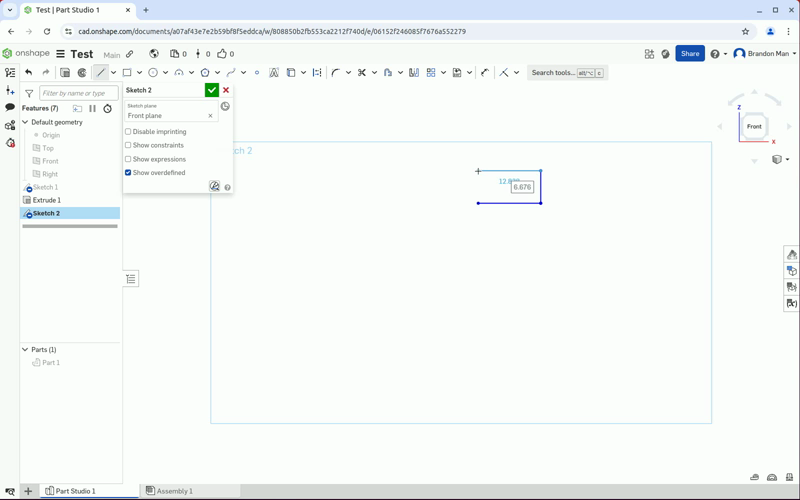
key_up(shift)
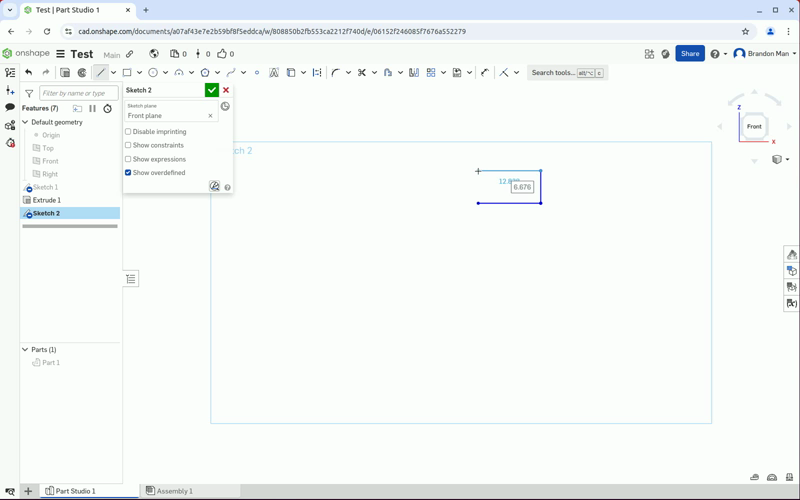
mouse_move(508, 170)
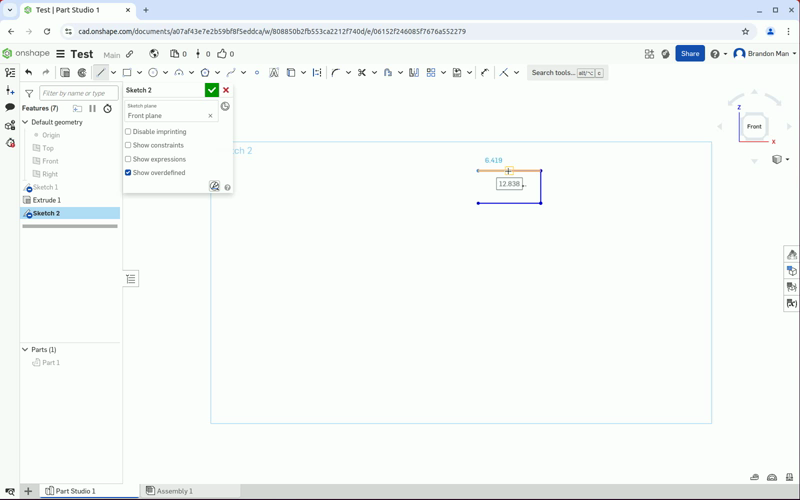
key_down(shift)
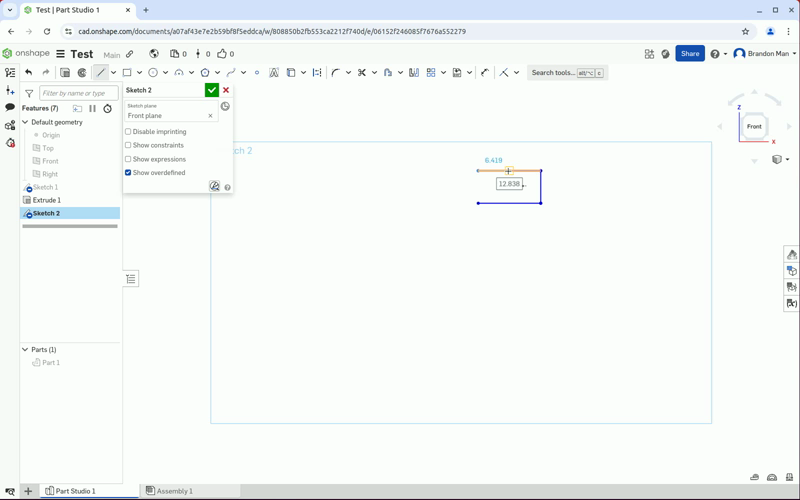
mouse_move(478, 203)
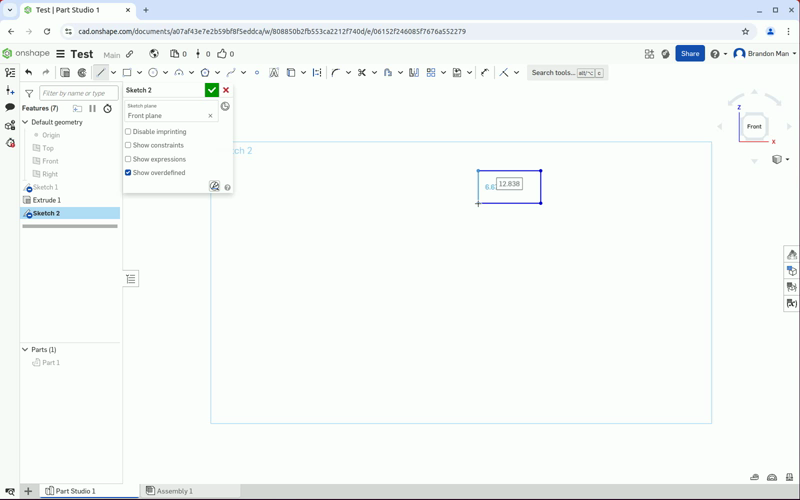
key_up(shift)
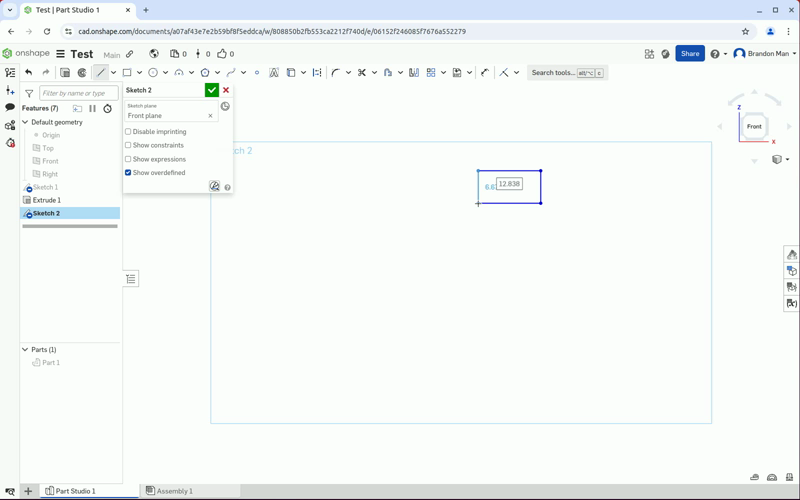
click(478, 203)
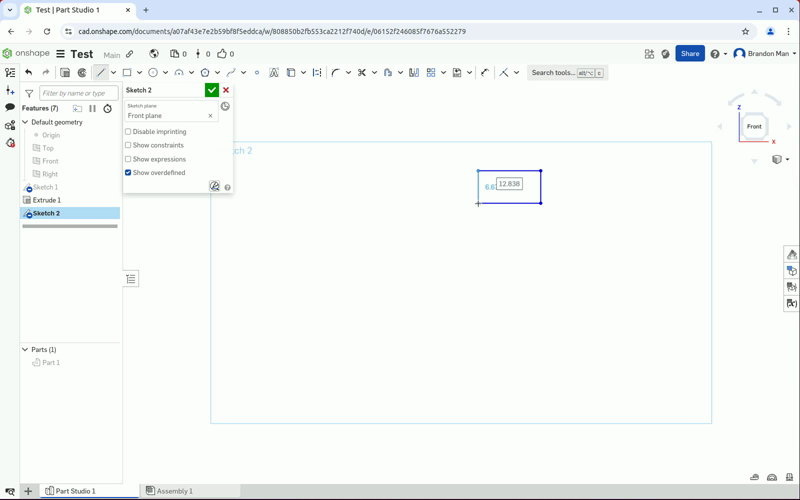
key(esc)
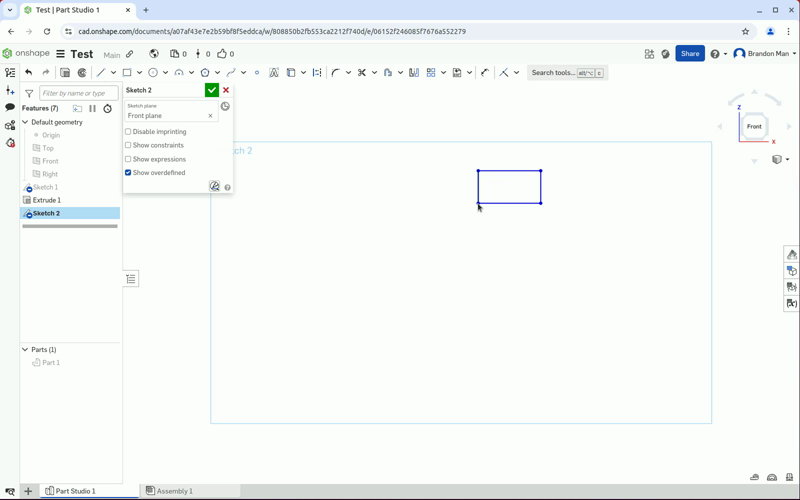
mouse_move(481, 192)
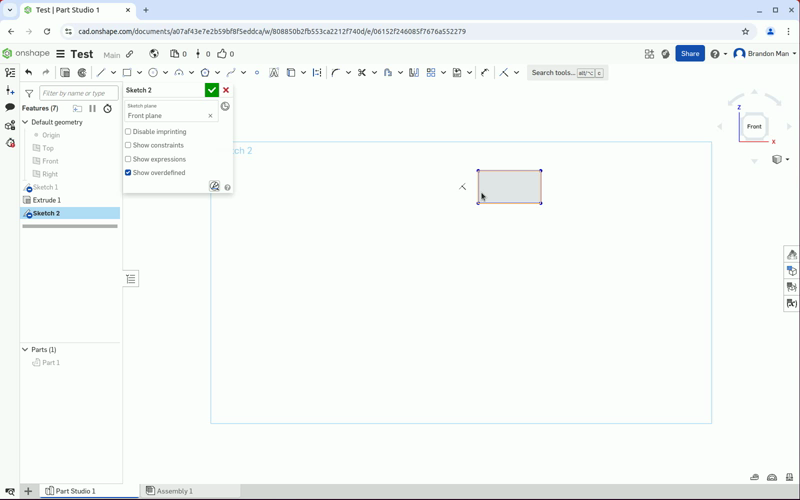
click(481, 192)
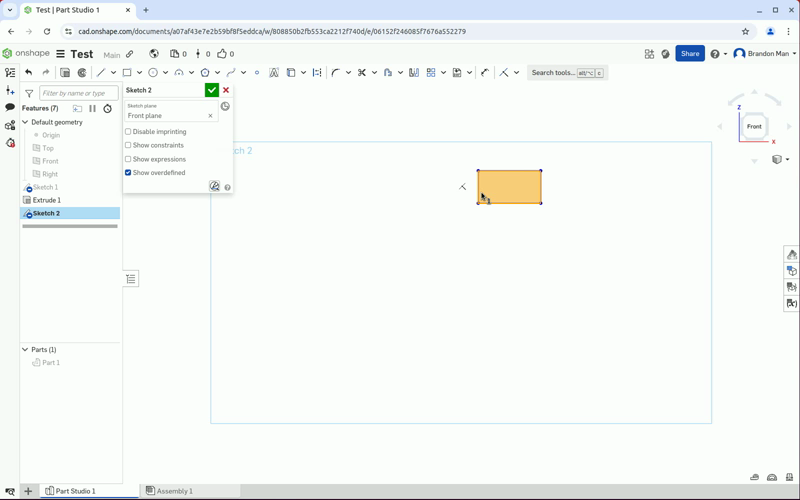
mouse_move(73, 352)
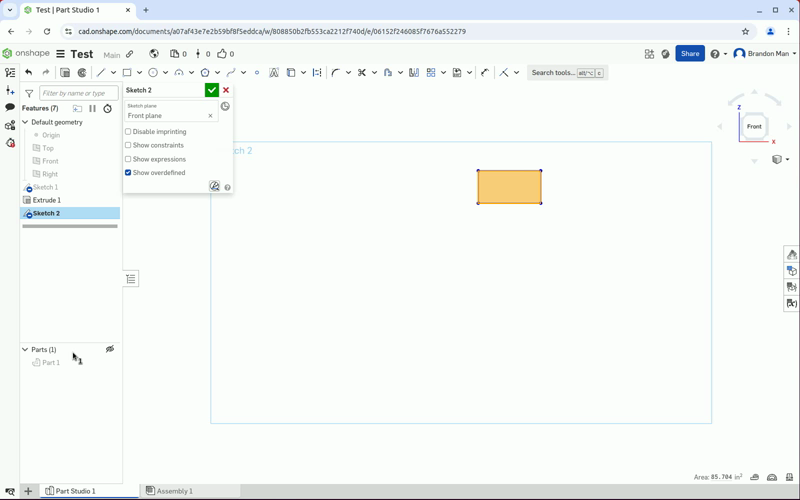
key(shift+y)
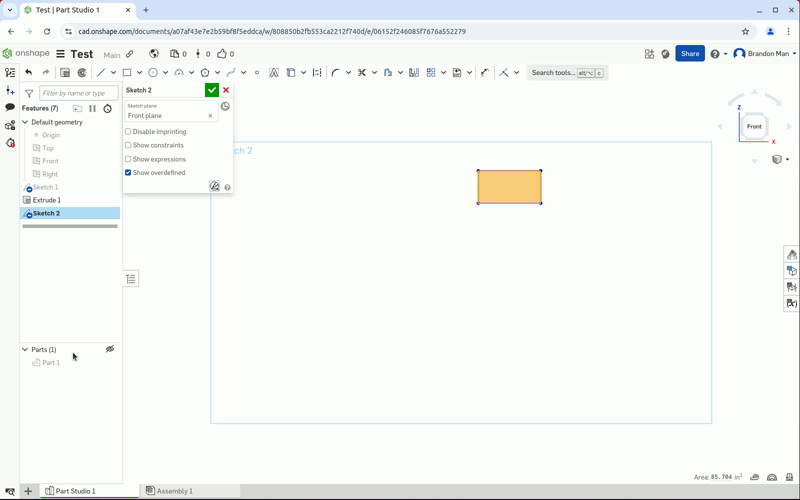
key(shift+e)
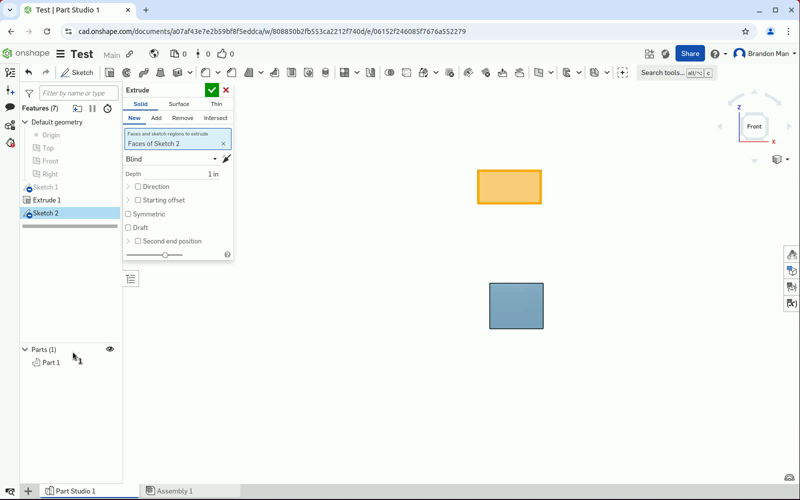
mouse_move(143, 106)
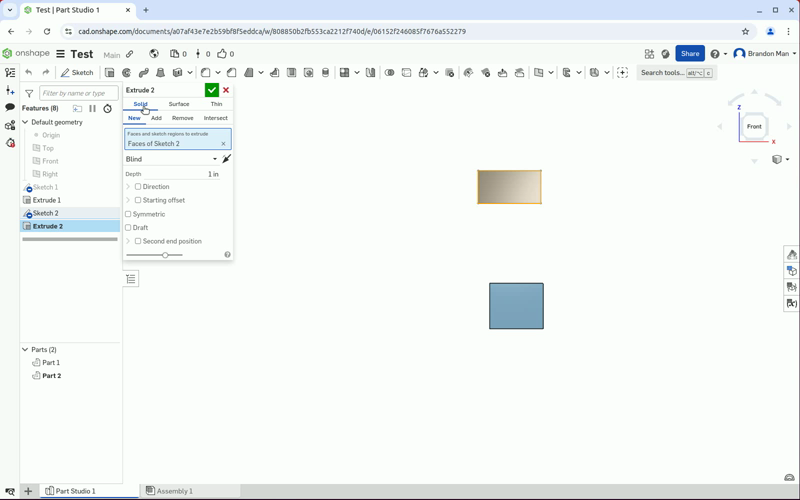
click(143, 106)
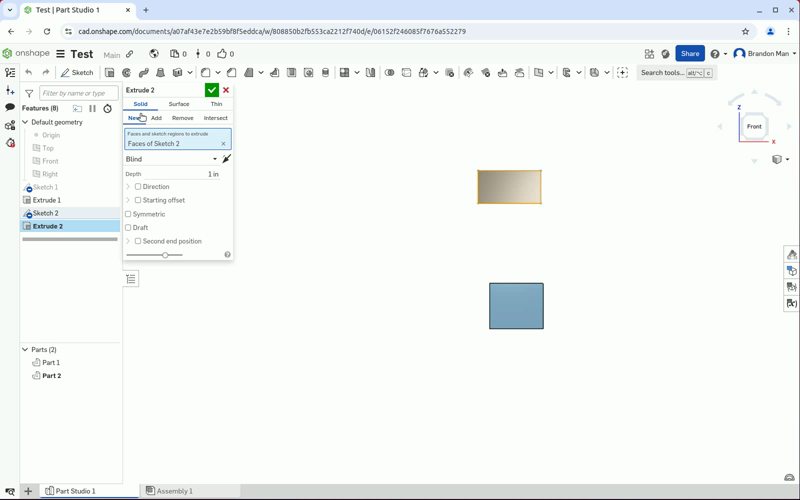
mouse_move(137, 120)
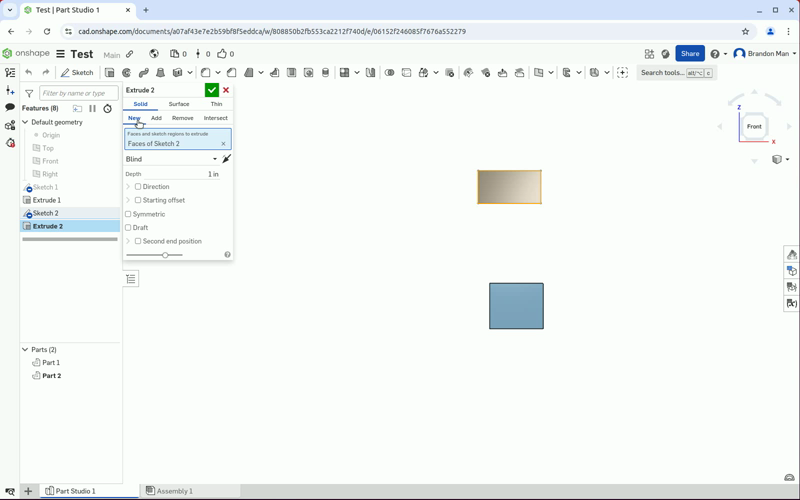
click(137, 120)
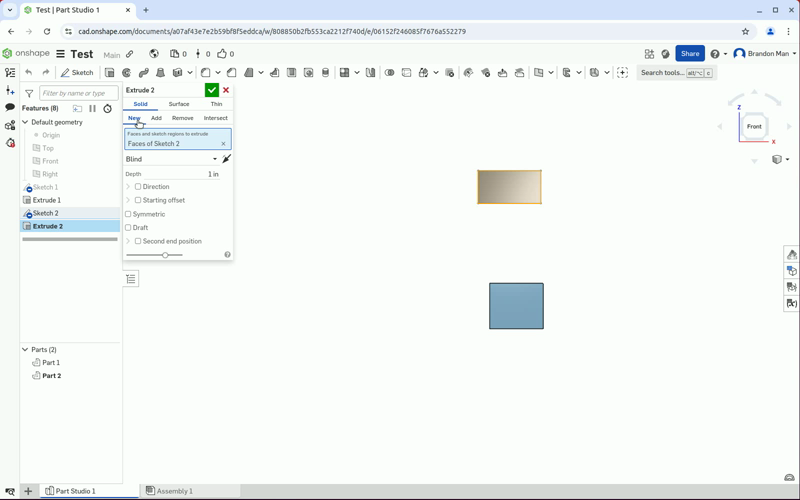
key(tab, 4)
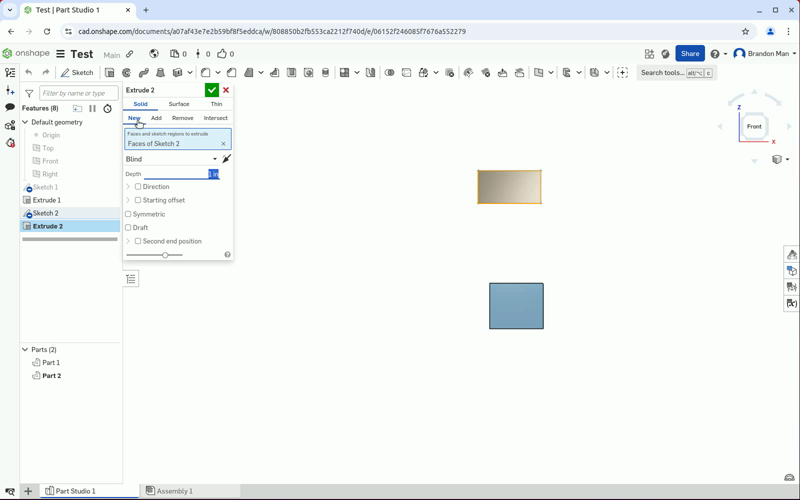
text(4.814)
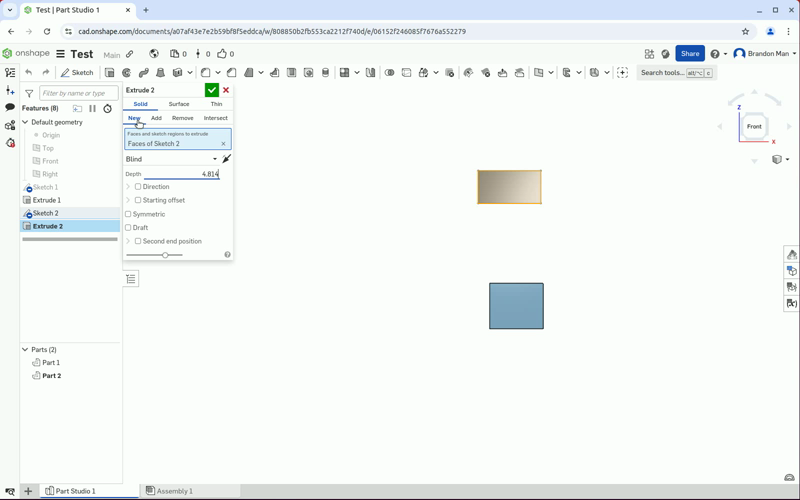
key(enter)
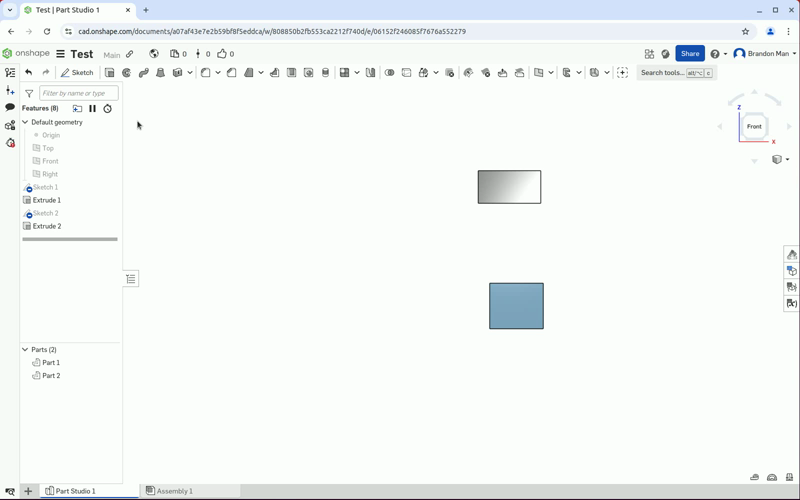
key(shift+h)
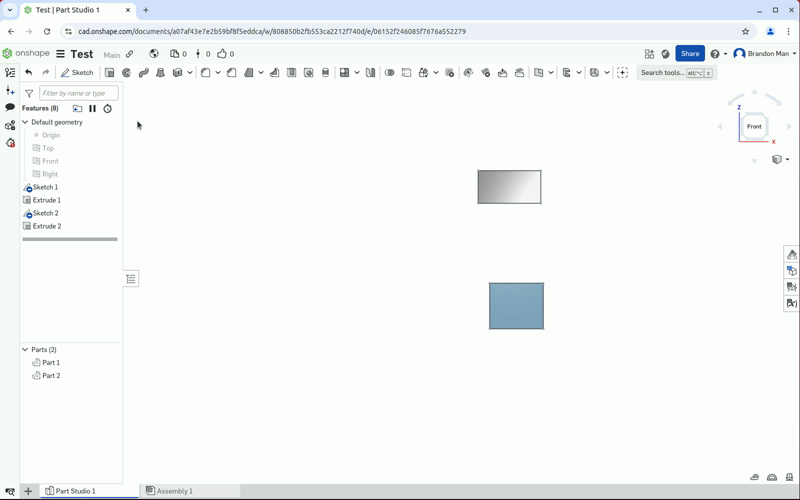
key(shift+h)
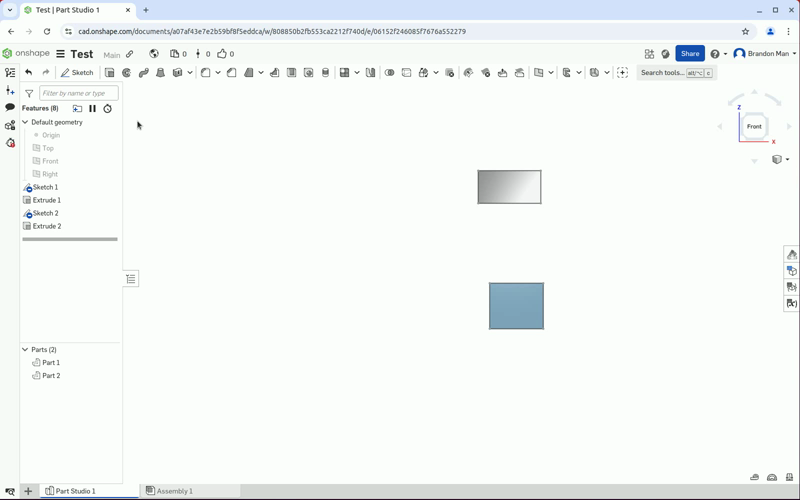
key(shift+7)
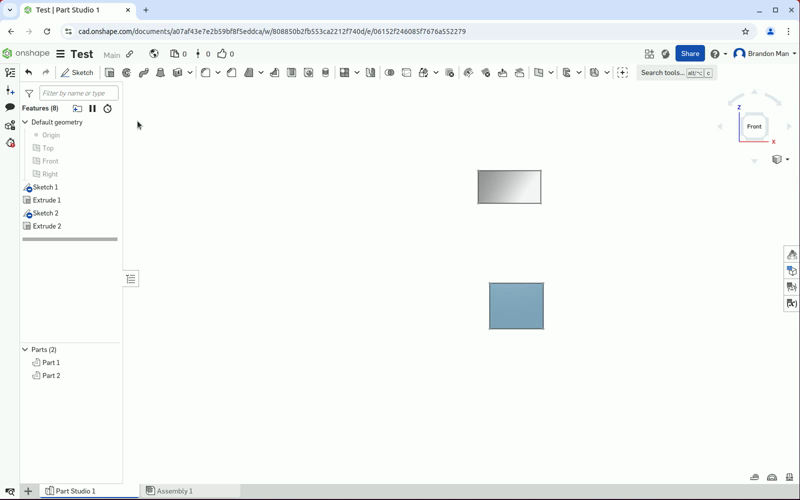
key(left, 2)
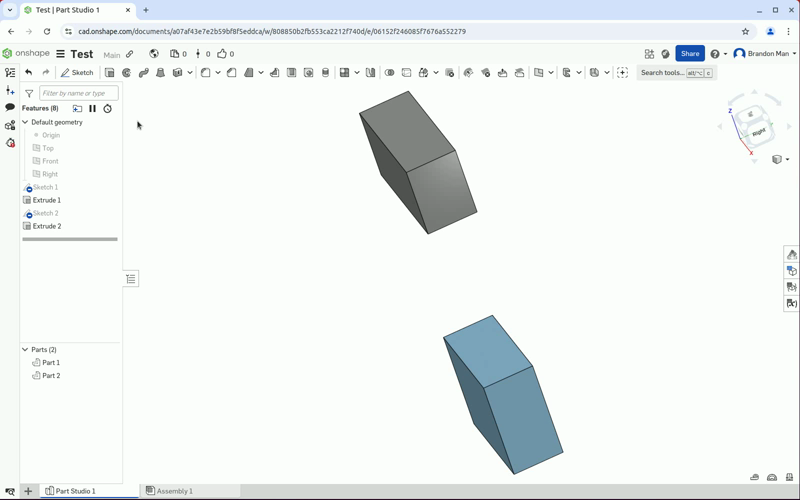
key(down, 2)
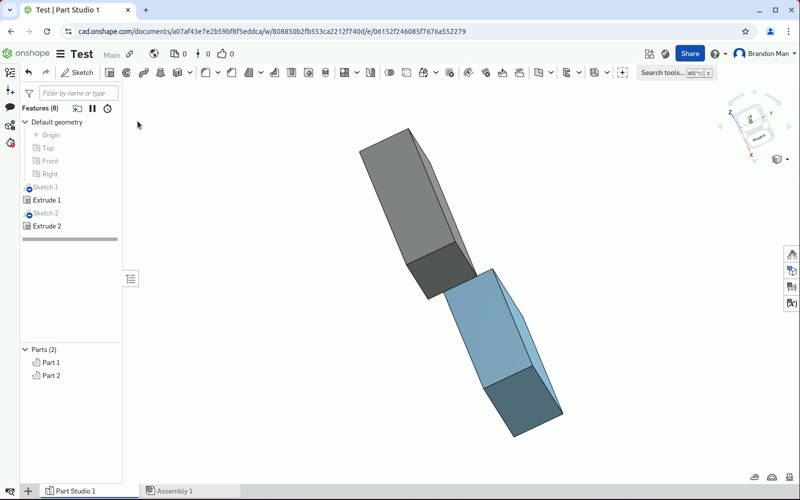
key(up, 2)
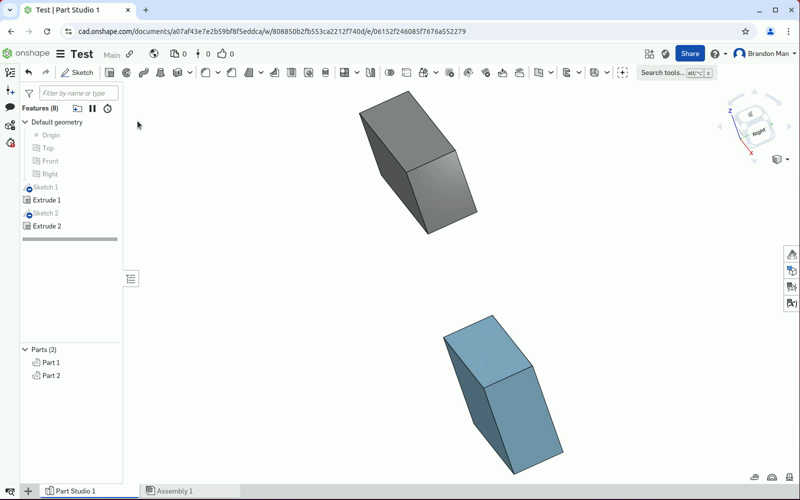
key(right, 2)
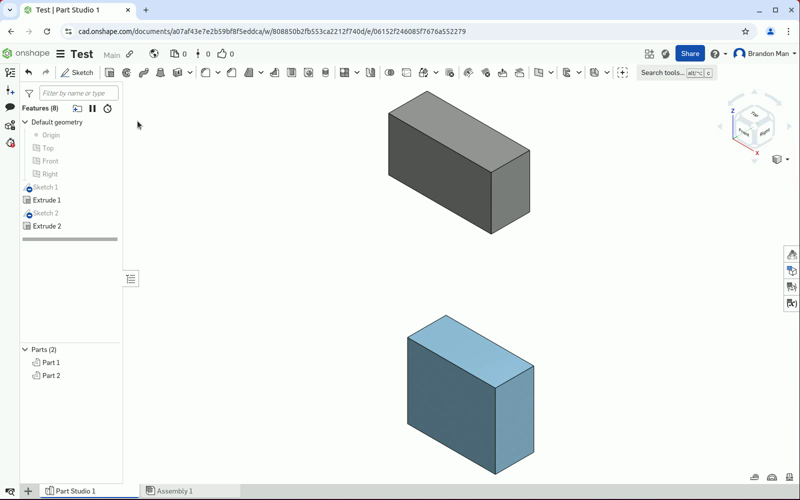
mouse_move(73, 189)
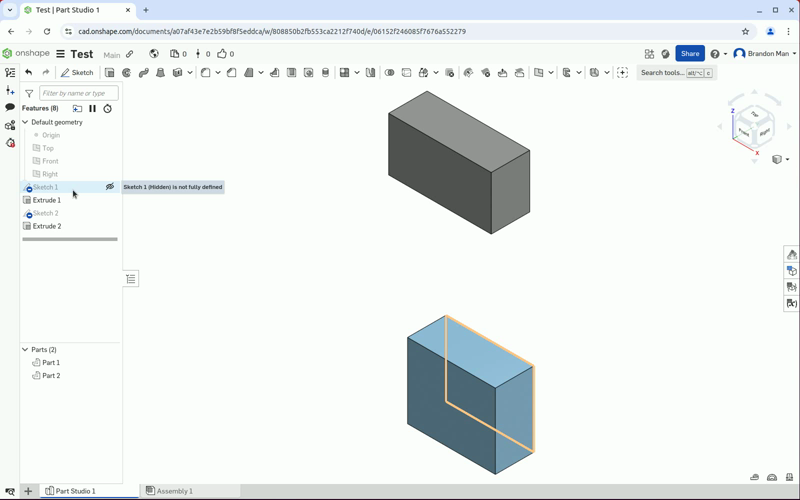
click(73, 189)